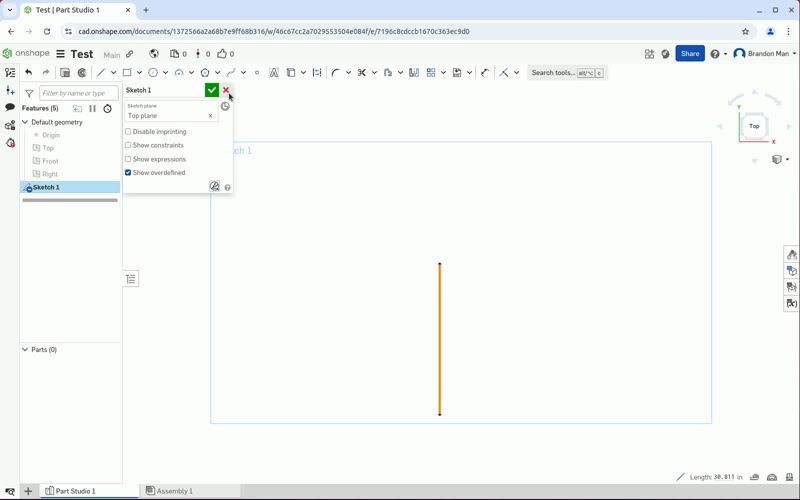
key(shift+h)
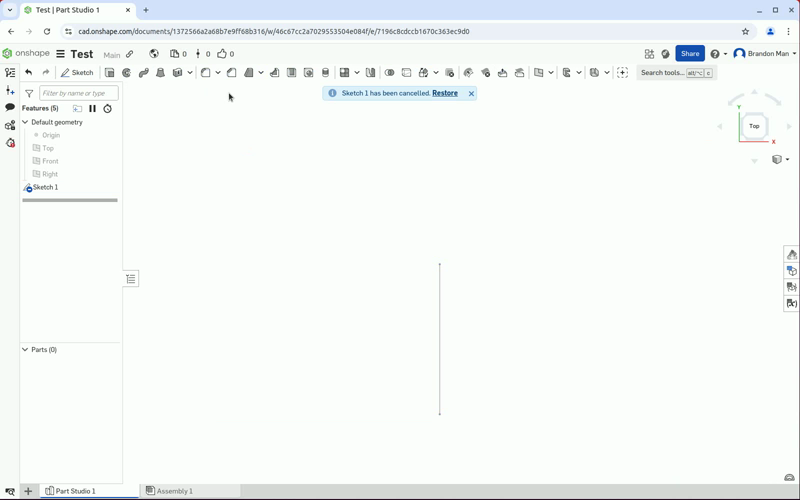
key(shift+s)
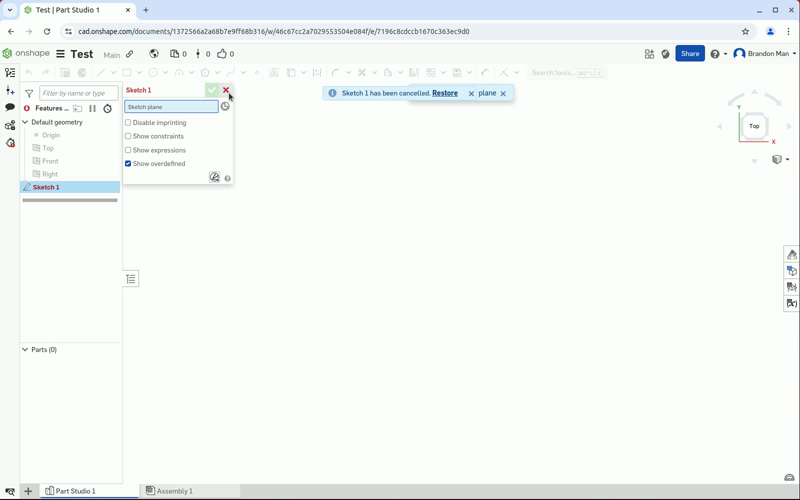
mouse_move(73, 150)
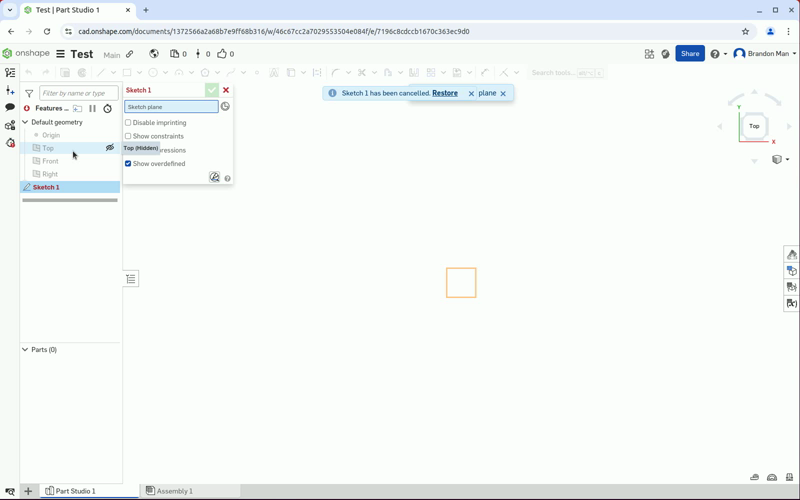
click(73, 150)
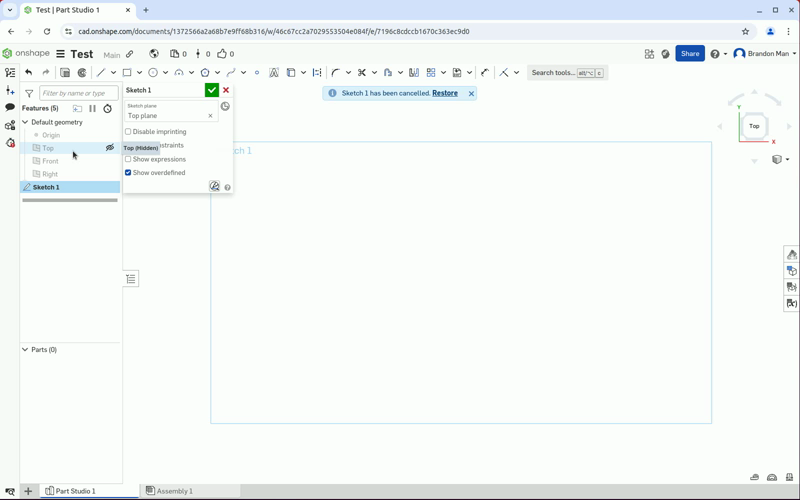
mouse_move(73, 352)
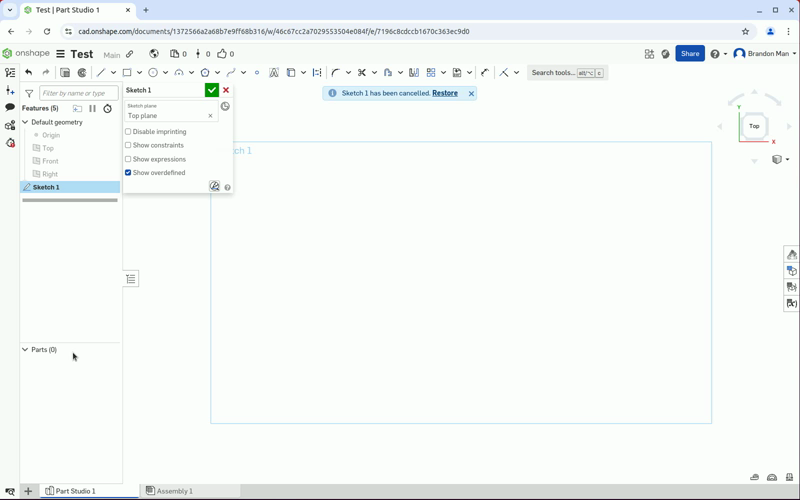
key(y)
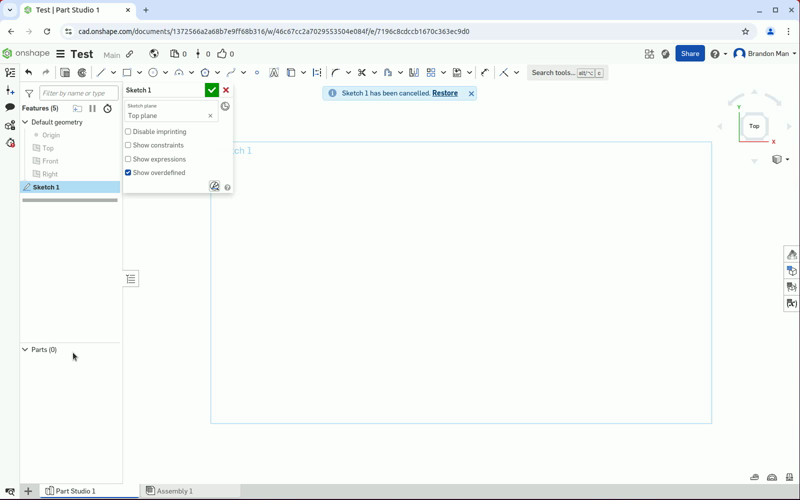
key(l)
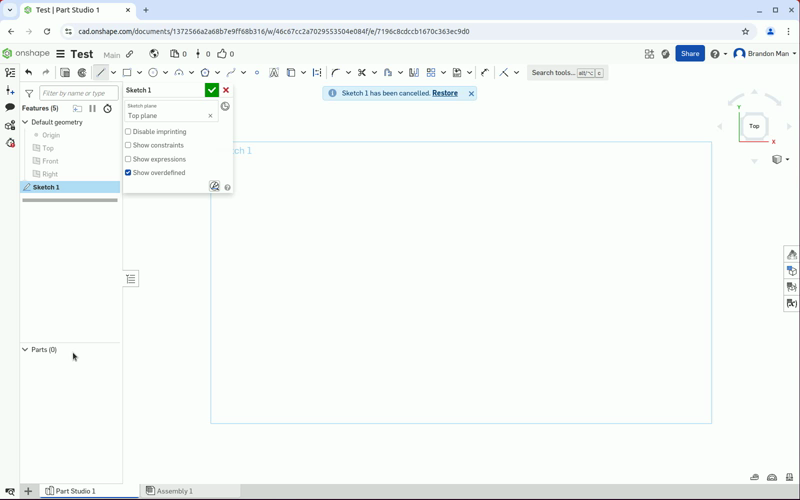
key_down(shift)
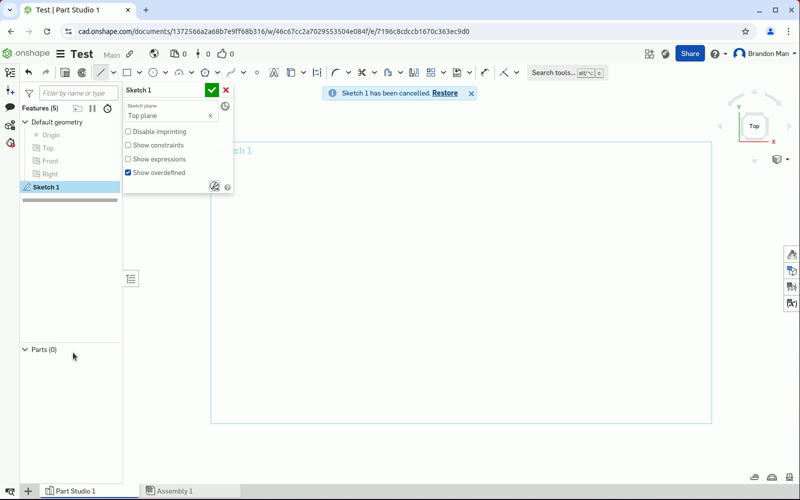
mouse_move(403, 301)
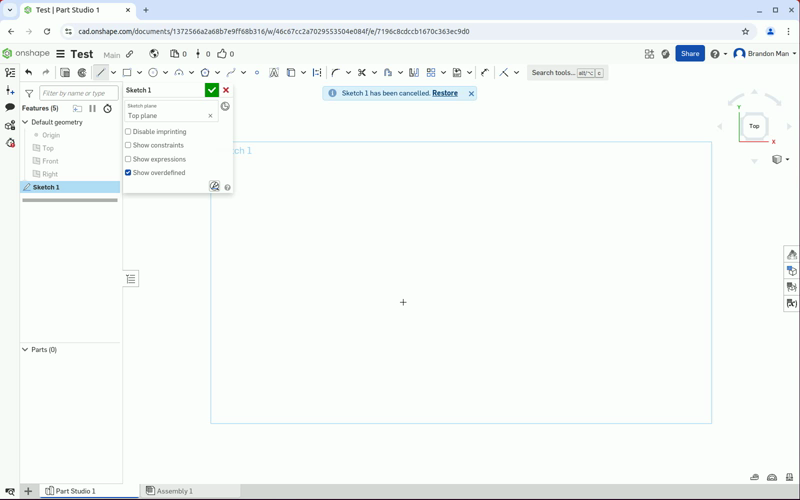
click(403, 301)
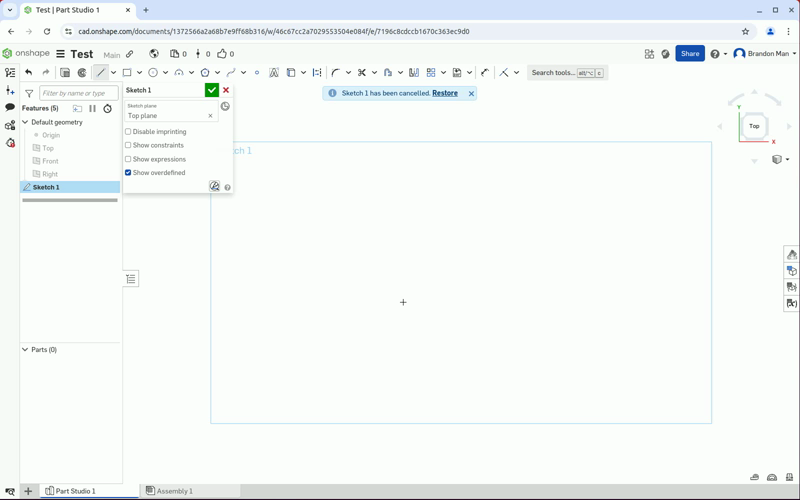
key_up(shift)
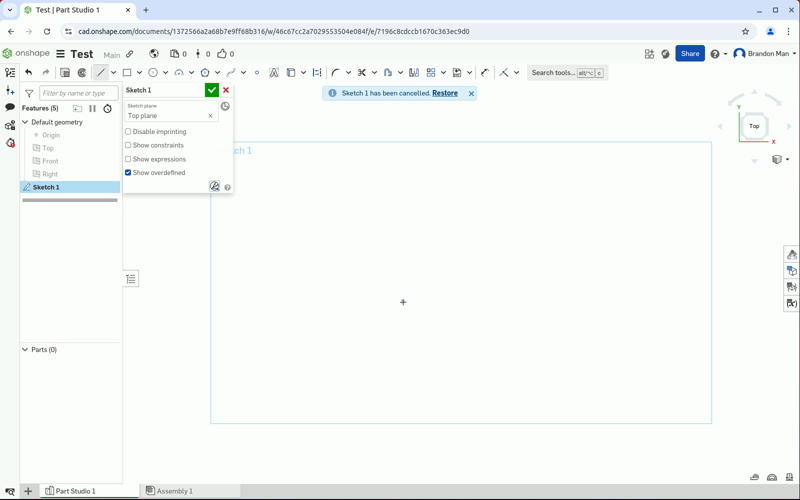
key_down(shift)
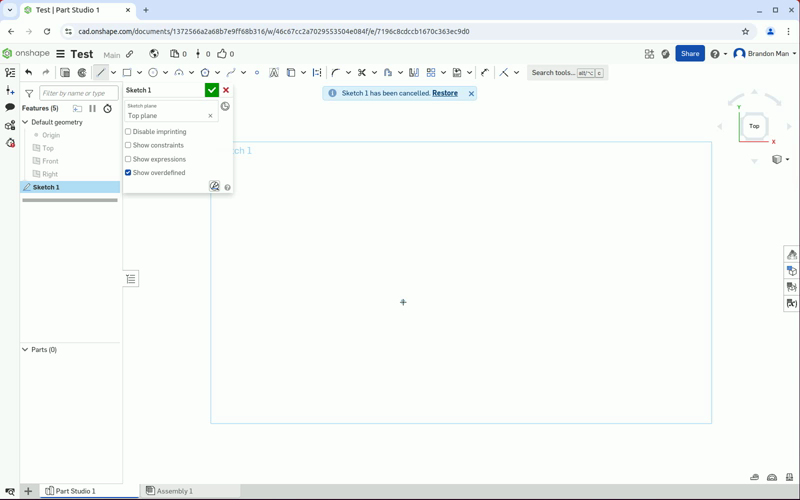
mouse_move(518, 301)
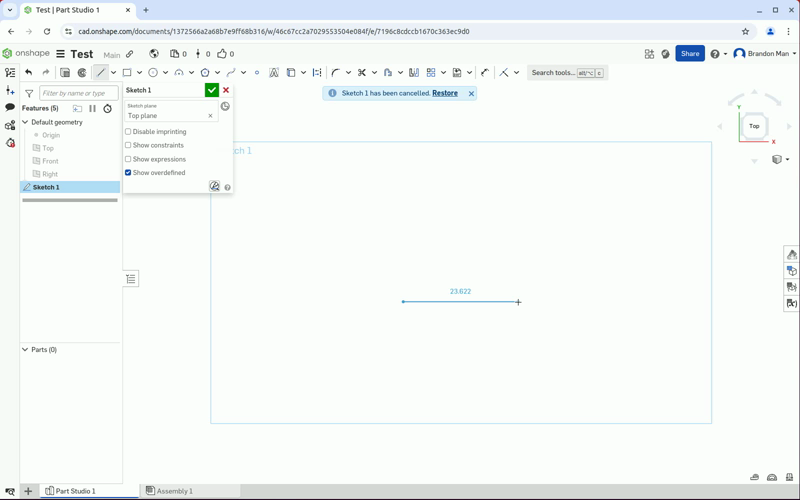
click(518, 301)
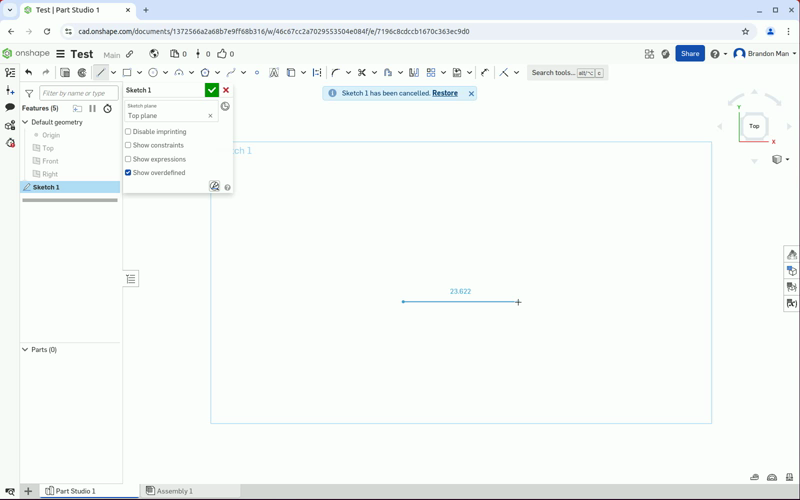
key_up(shift)
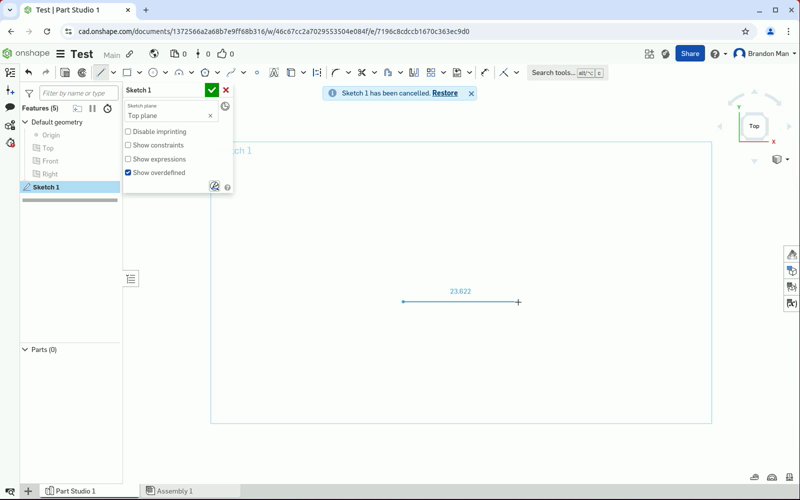
key_down(shift)
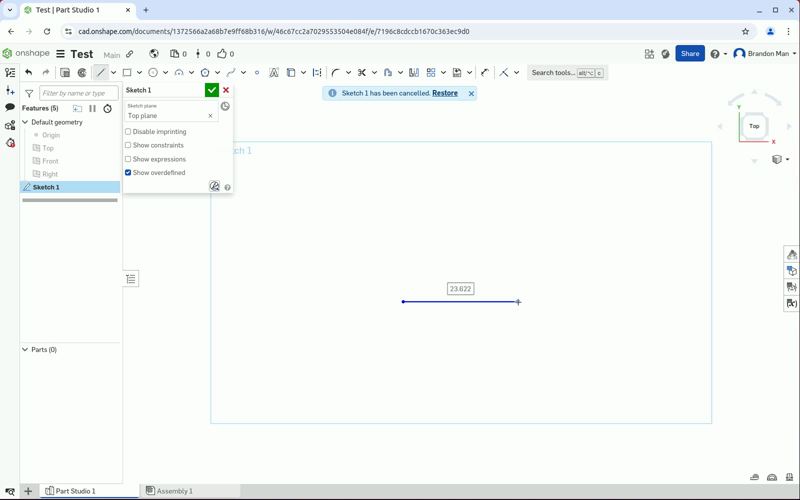
mouse_move(548, 301)
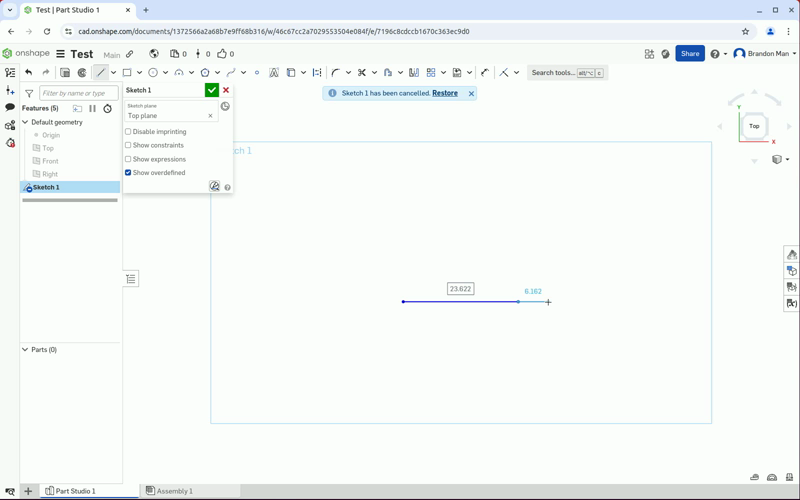
mouse_move(518, 264)
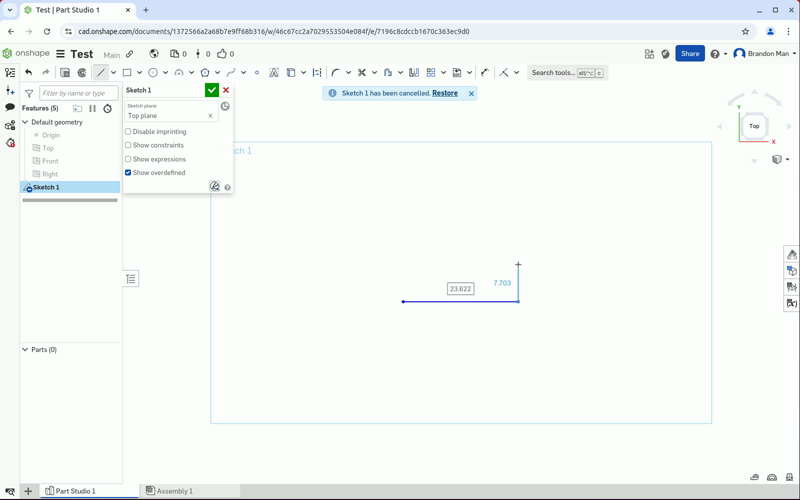
click(518, 264)
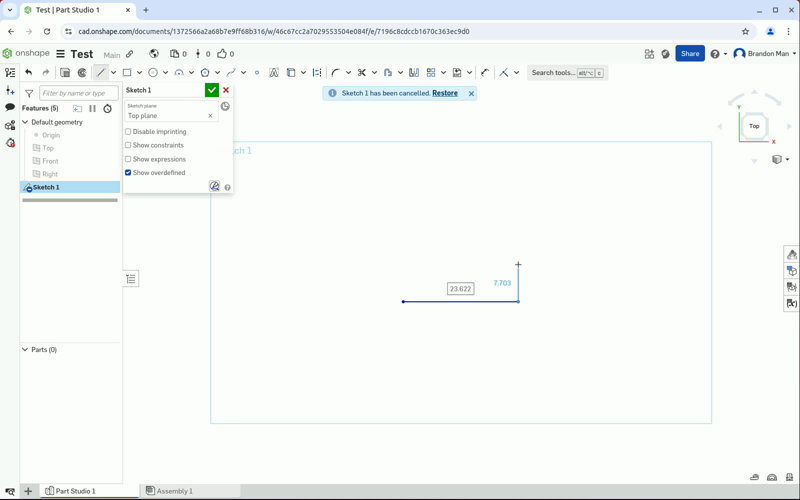
key_up(shift)
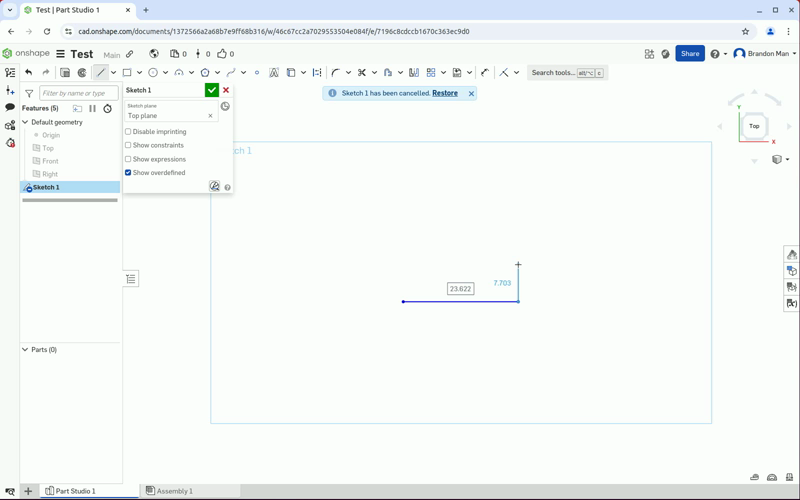
key_down(shift)
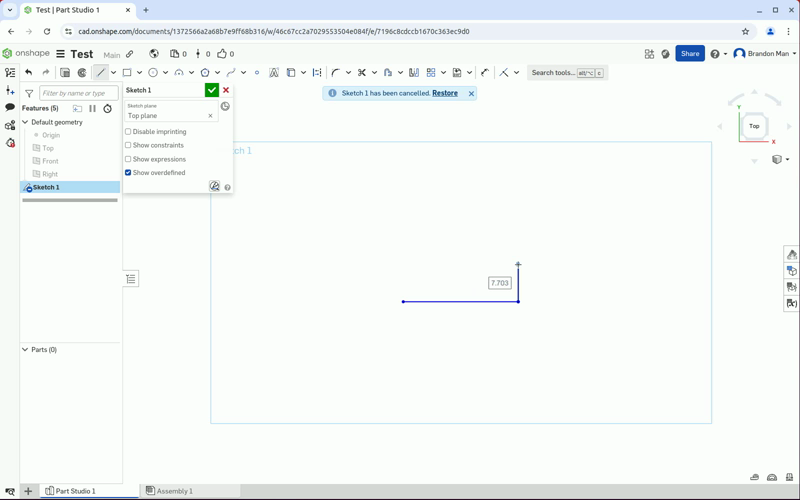
mouse_move(403, 264)
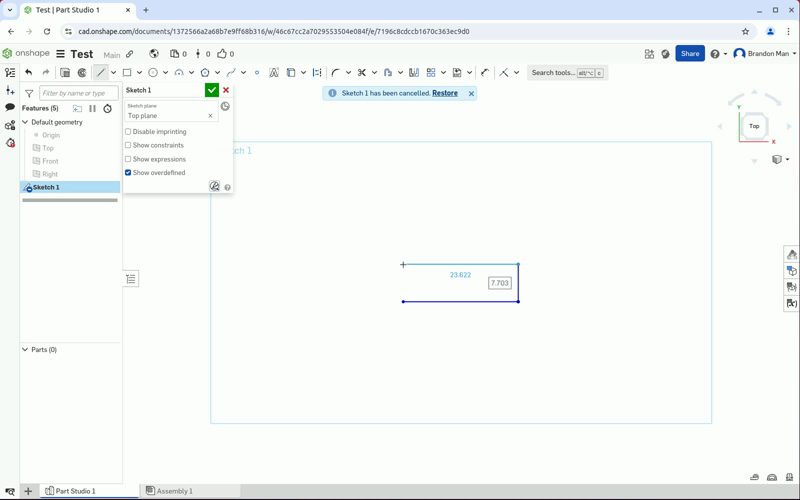
click(403, 264)
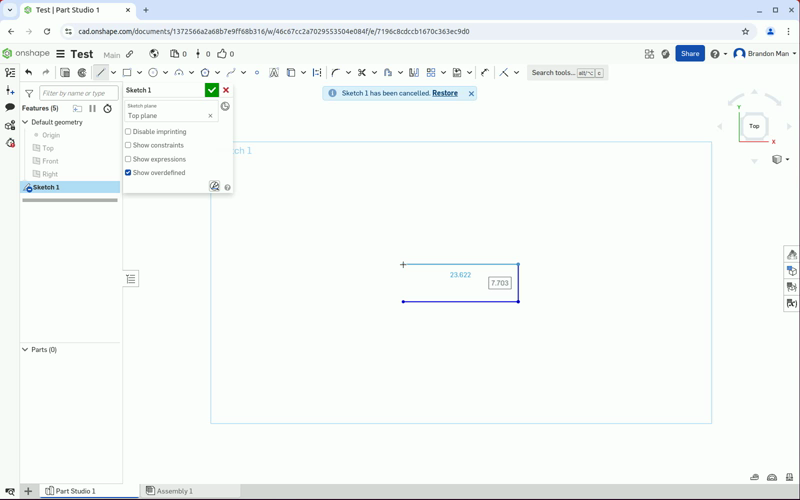
key_up(shift)
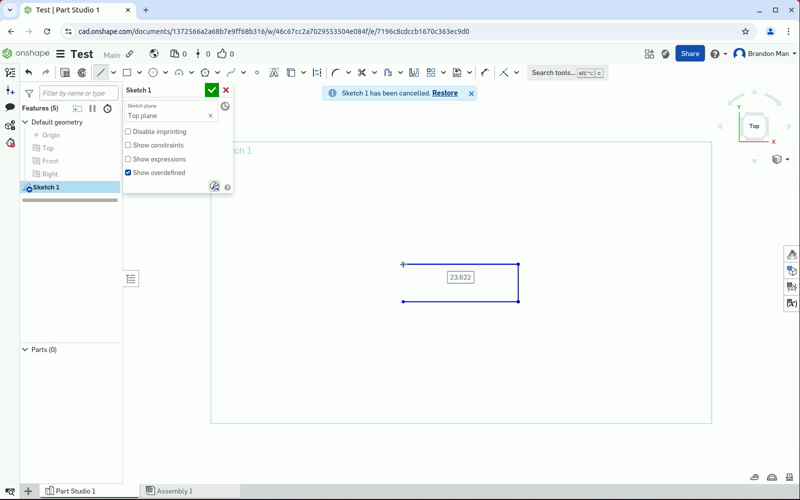
mouse_move(433, 264)
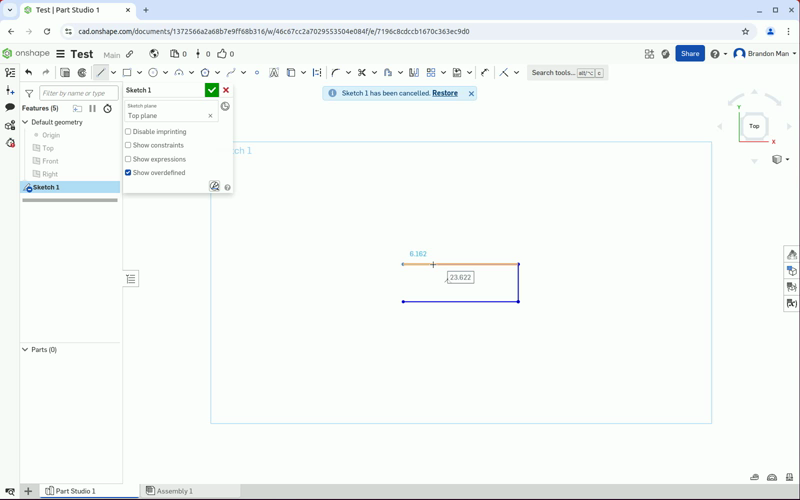
key_down(shift)
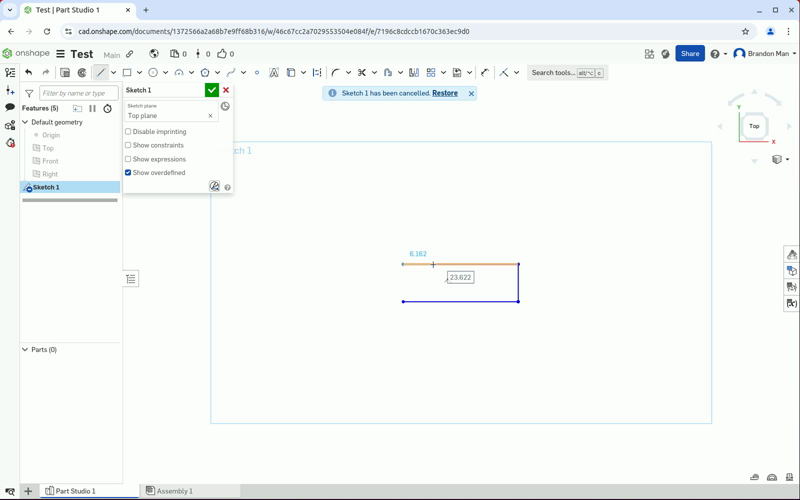
mouse_move(403, 301)
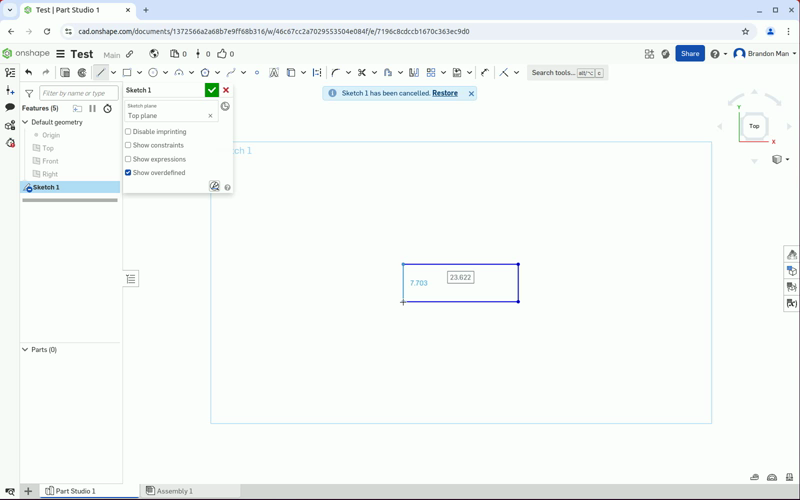
key_up(shift)
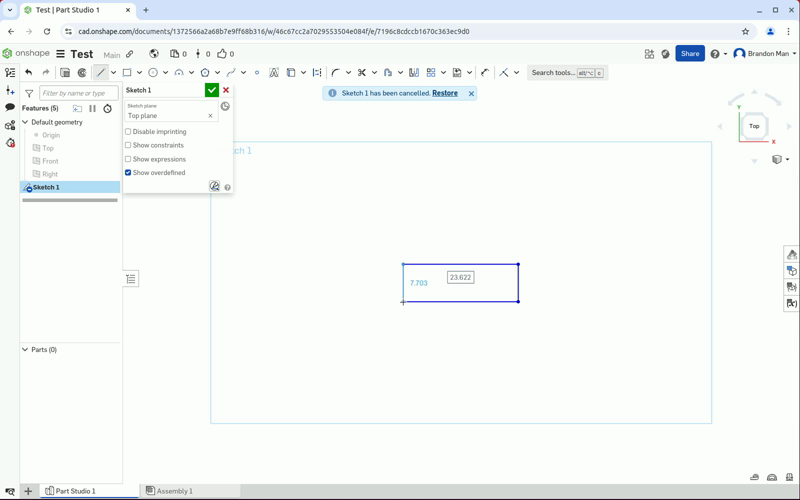
click(403, 301)
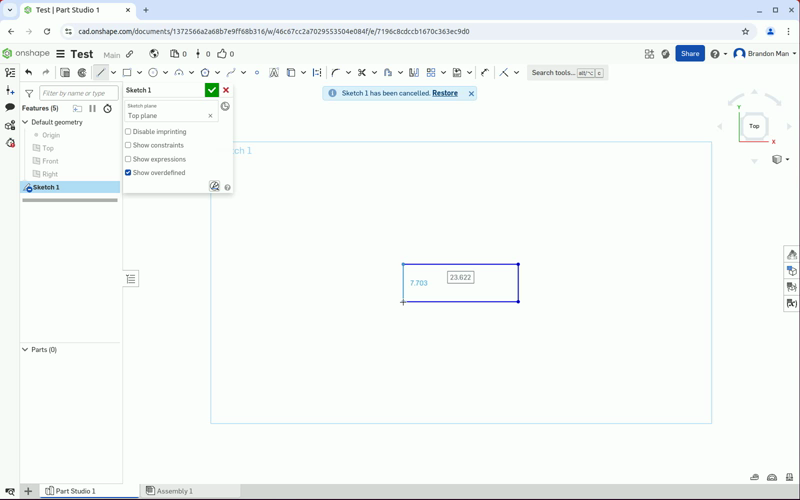
key(esc)
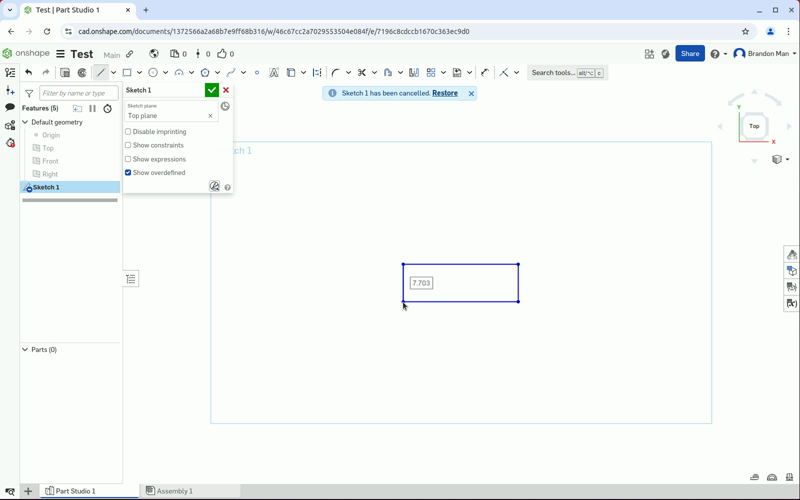
mouse_move(428, 276)
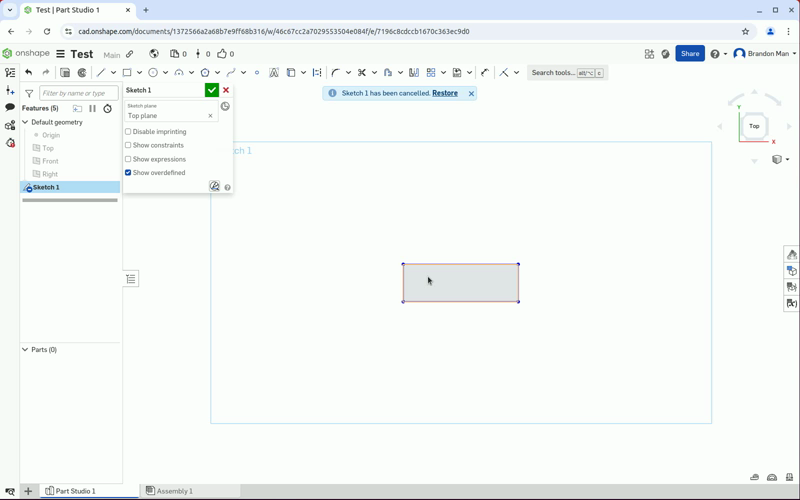
click(428, 276)
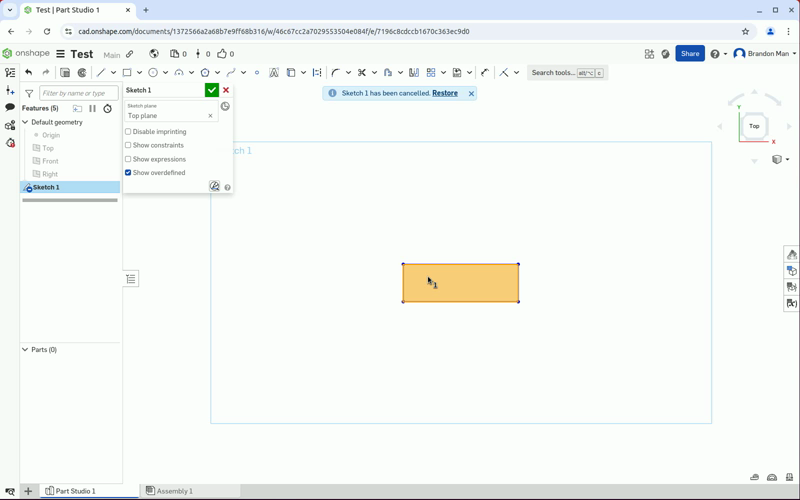
mouse_move(73, 352)
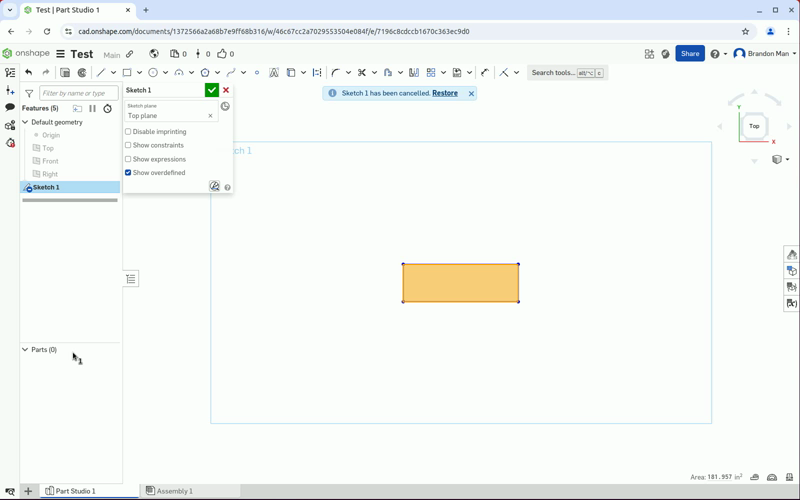
key(shift+y)
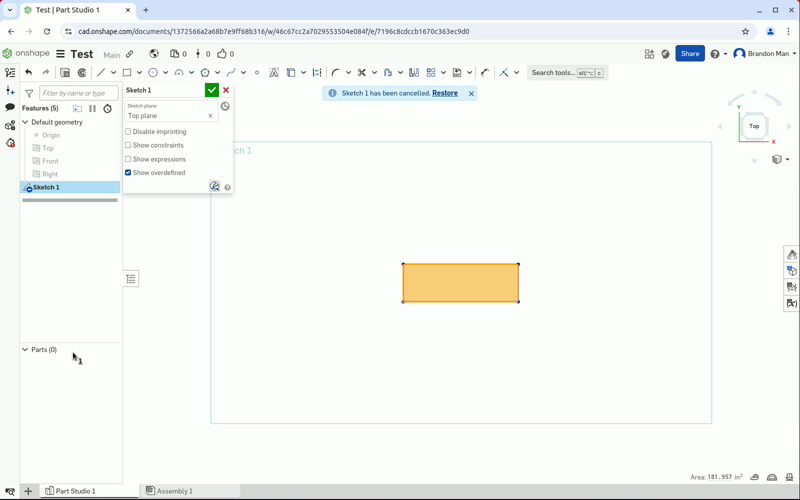
key(shift+e)
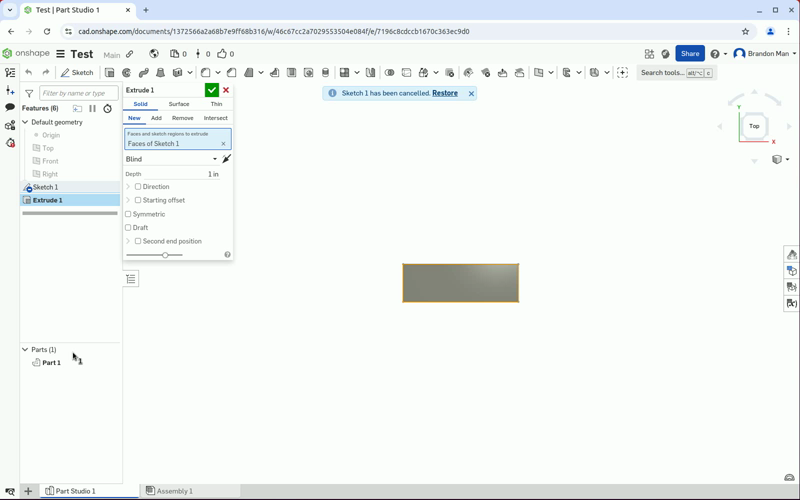
mouse_move(143, 106)
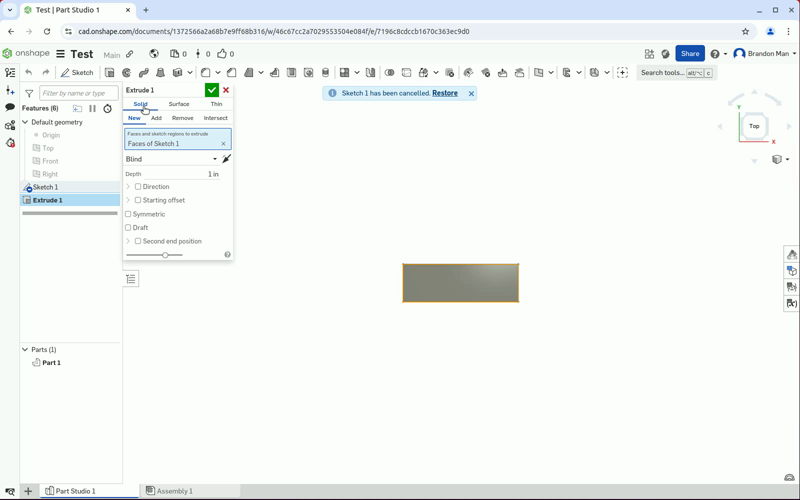
click(143, 106)
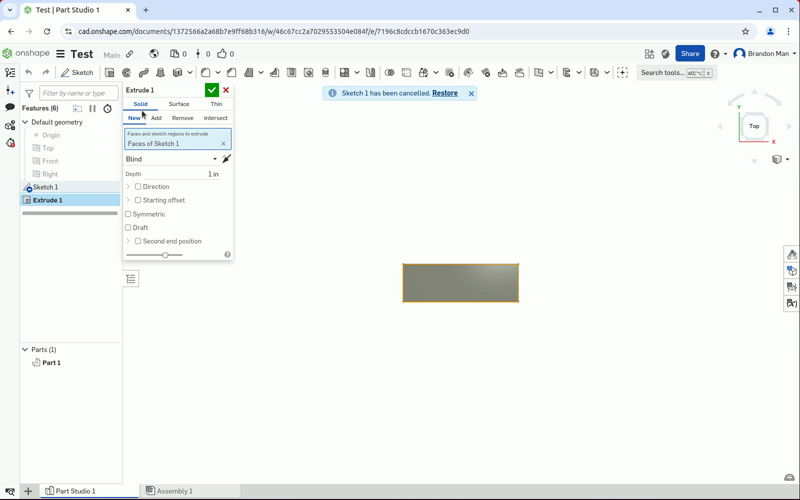
mouse_move(137, 120)
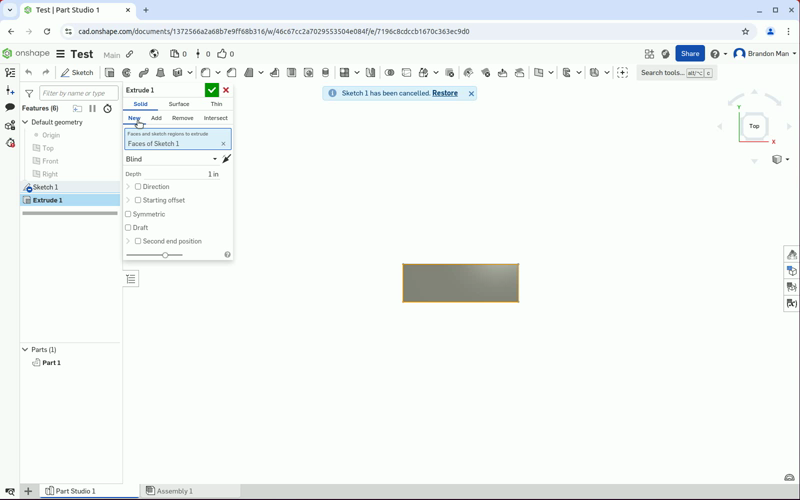
click(137, 120)
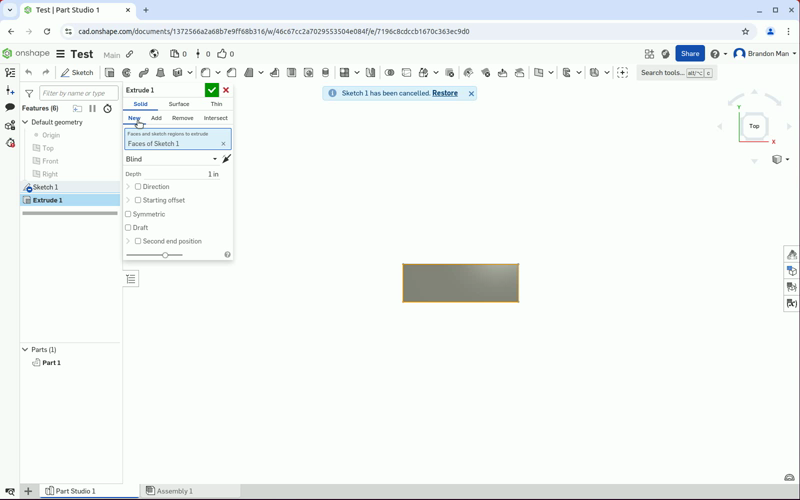
key(tab, 4)
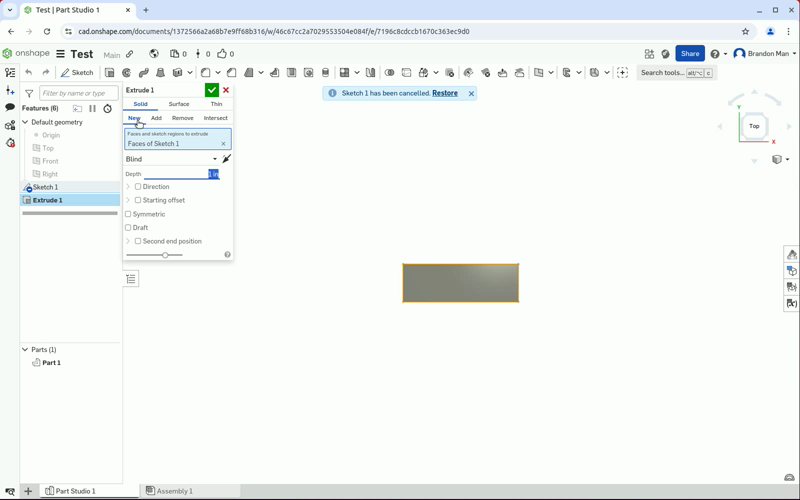
text(23.108)
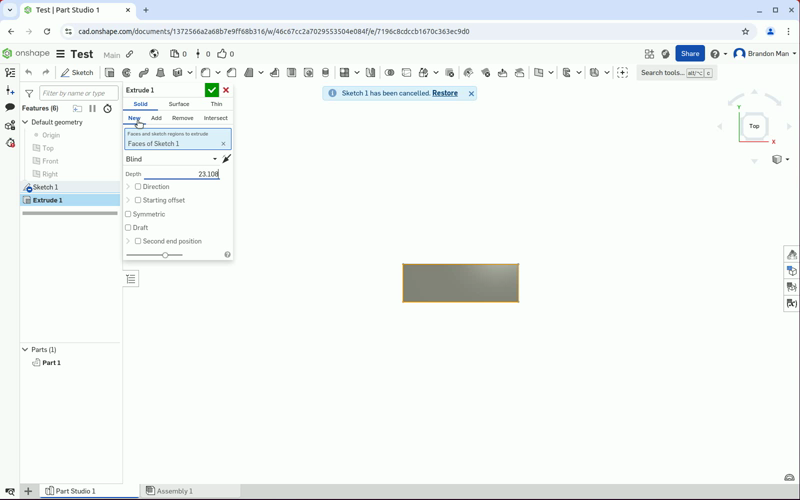
key(enter)
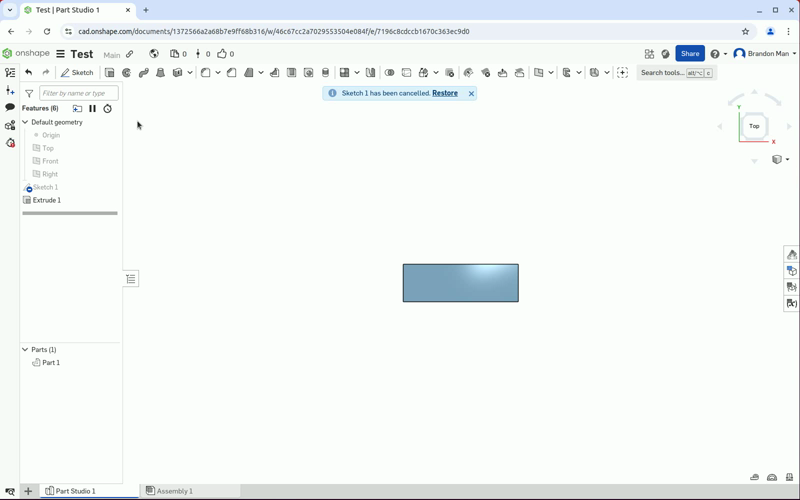
key(shift+h)
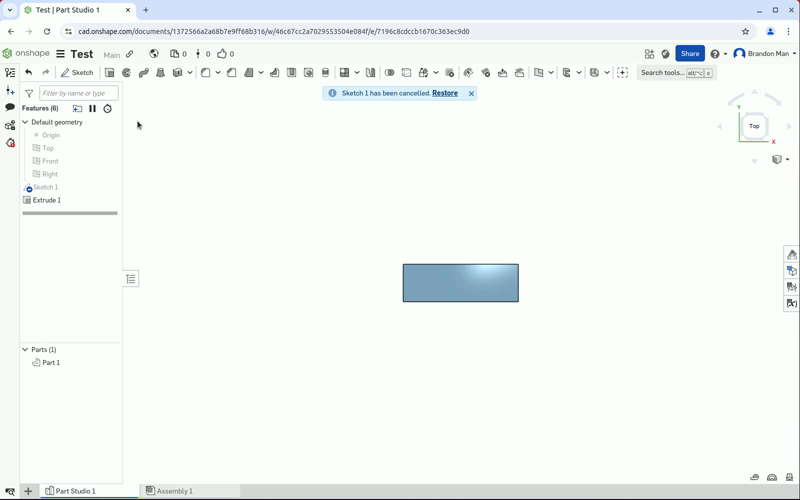
key(shift+h)
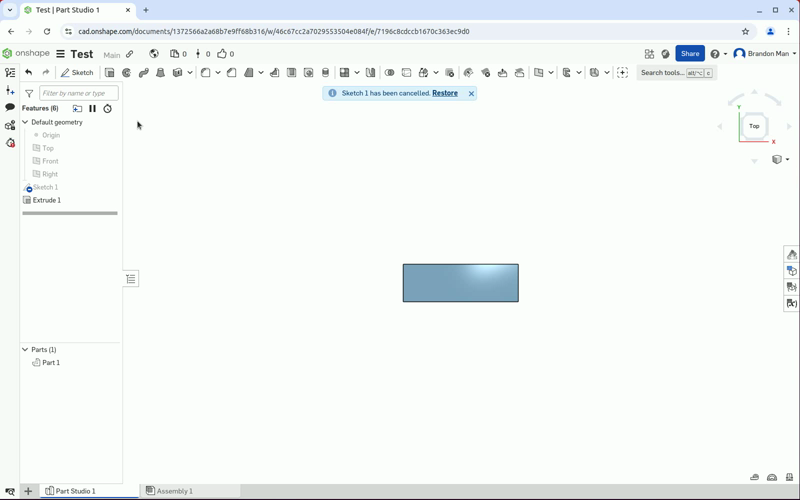
mouse_move(73, 189)
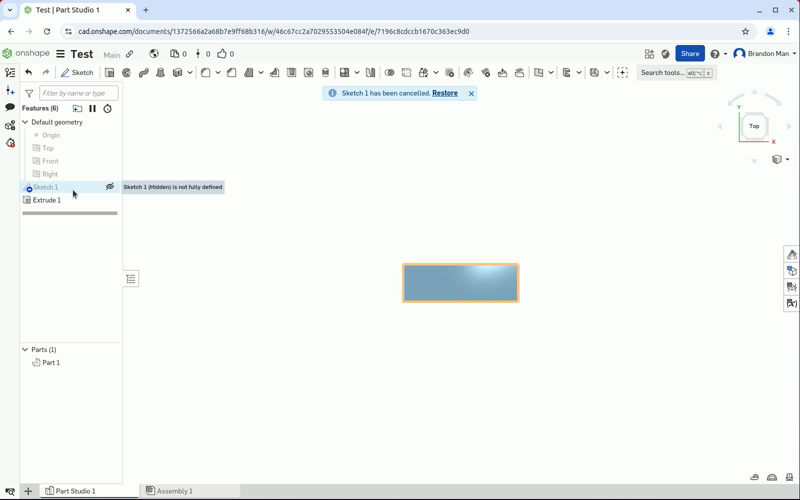
click(73, 189)
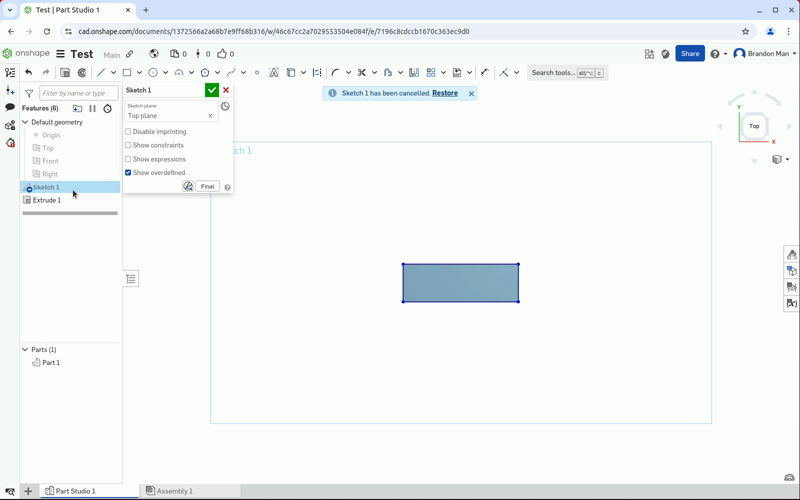
mouse_move(229, 92)
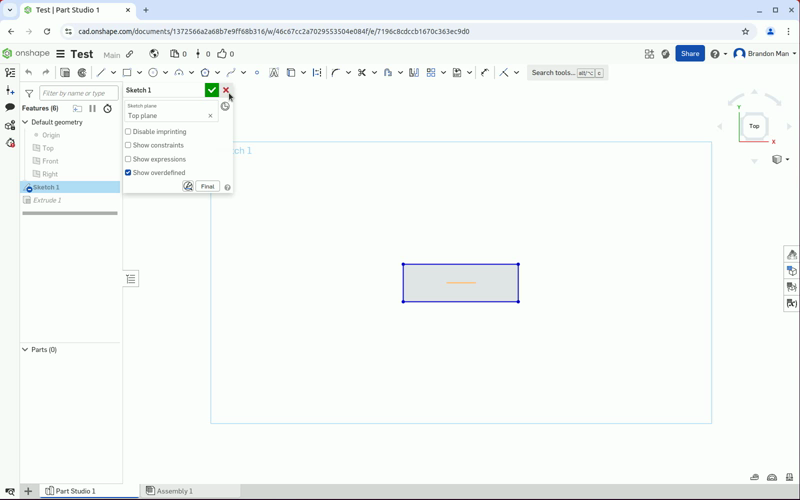
click(229, 92)
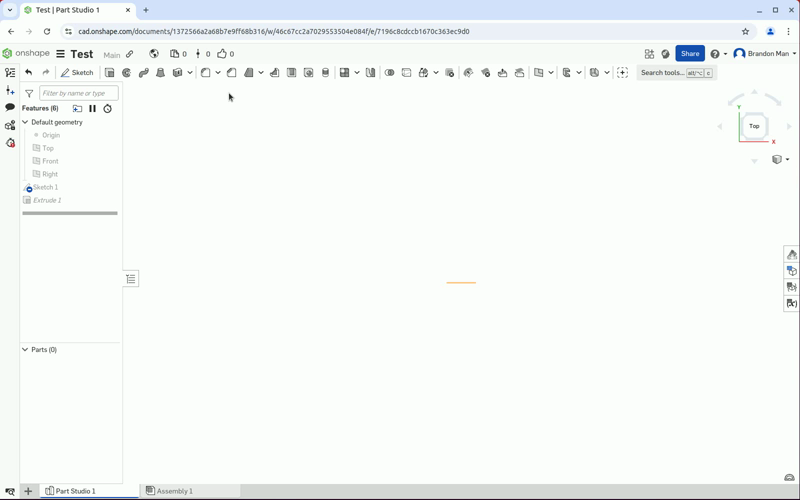
mouse_move(73, 352)
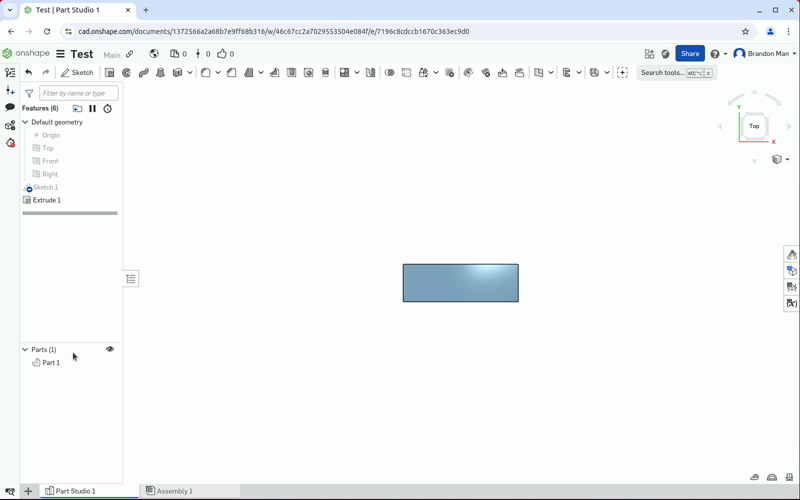
key(y)
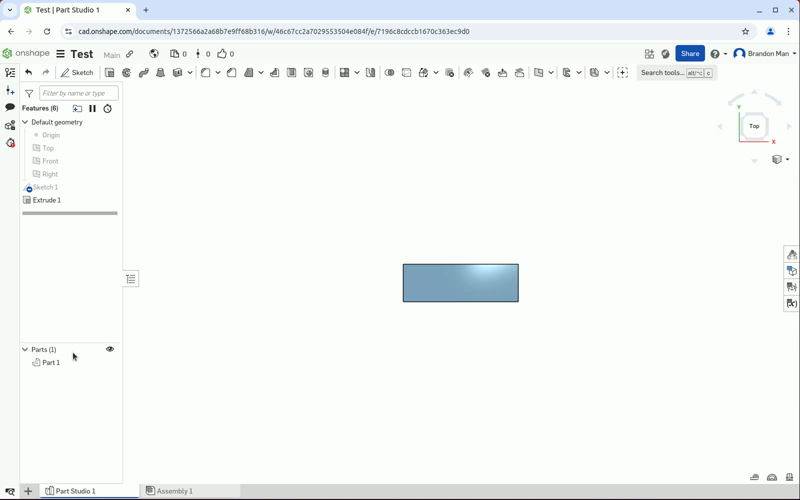
key(shift+p)
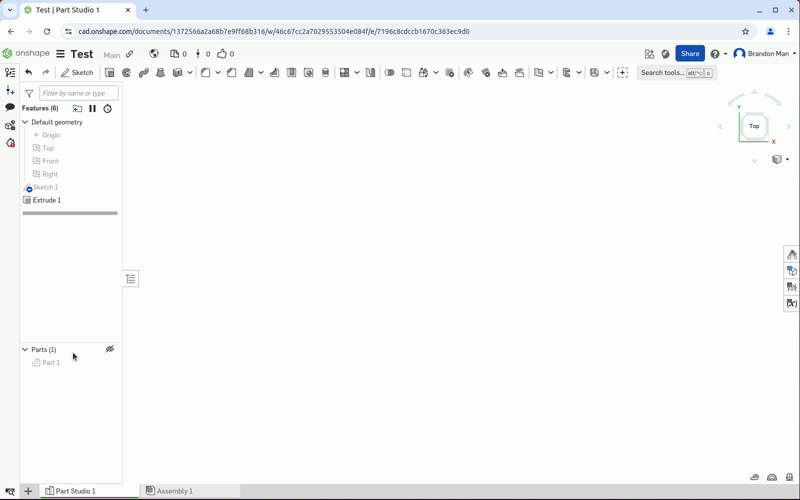
key(space)
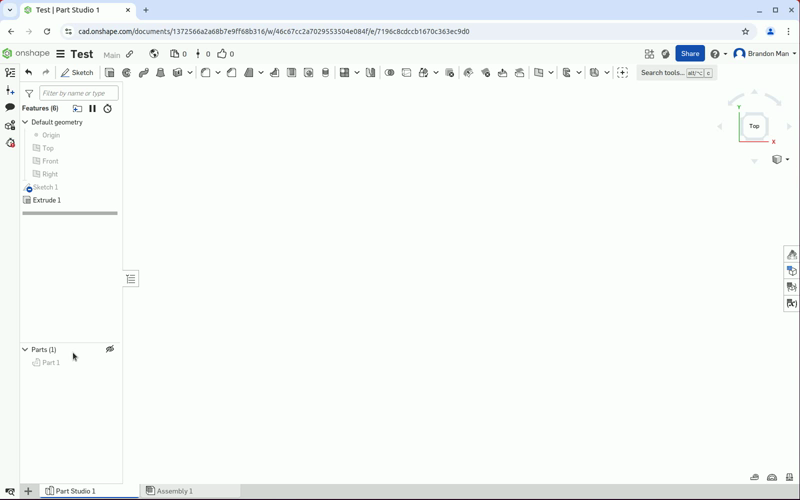
key_down(shift)
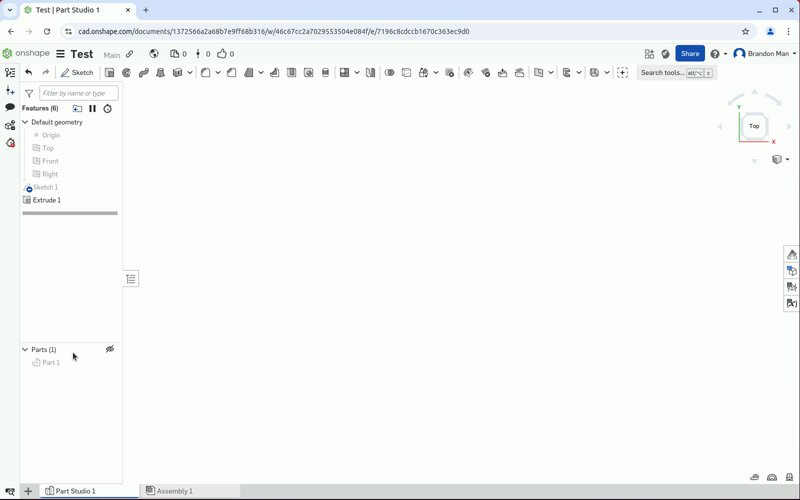
key(up)
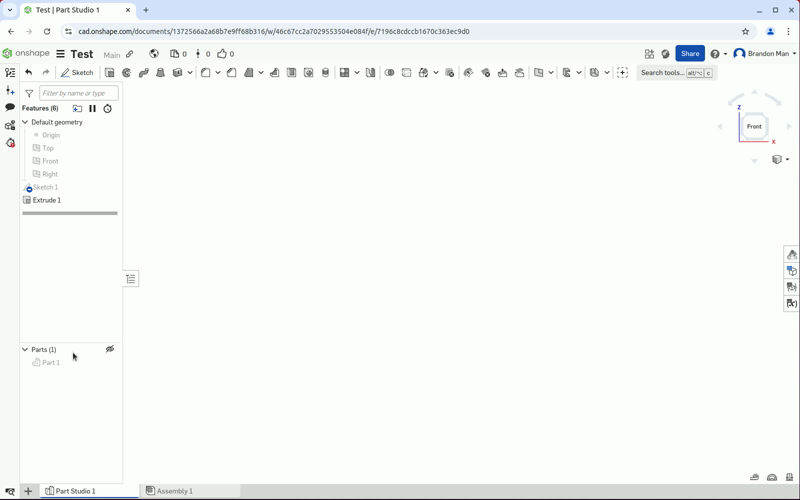
key_up(shift)
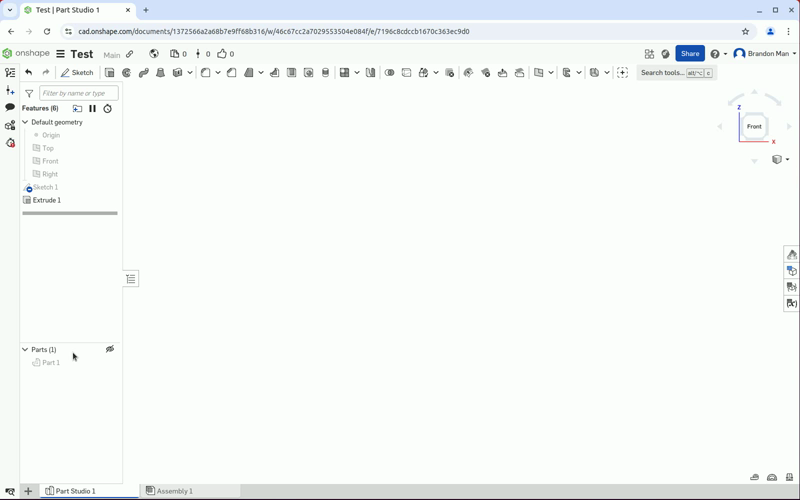
mouse_move(73, 352)
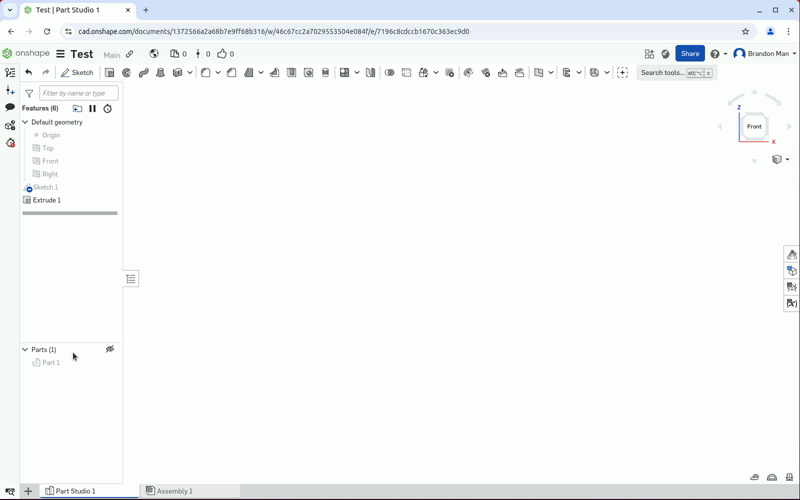
key(shift+y)
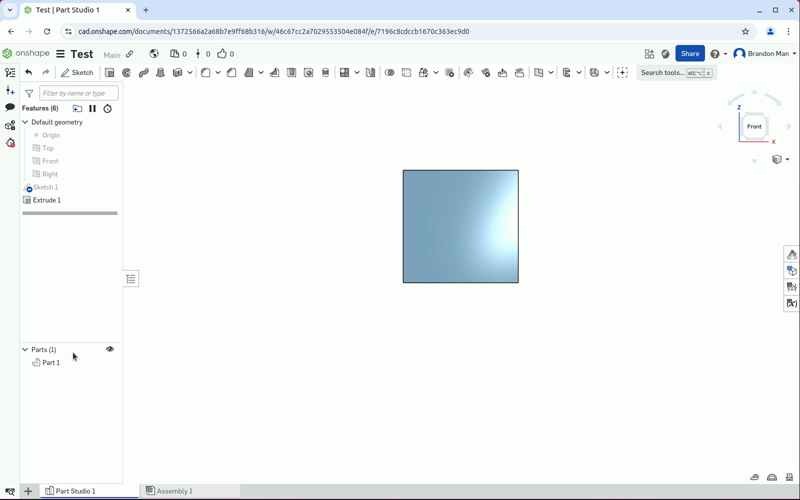
mouse_move(541, 75)
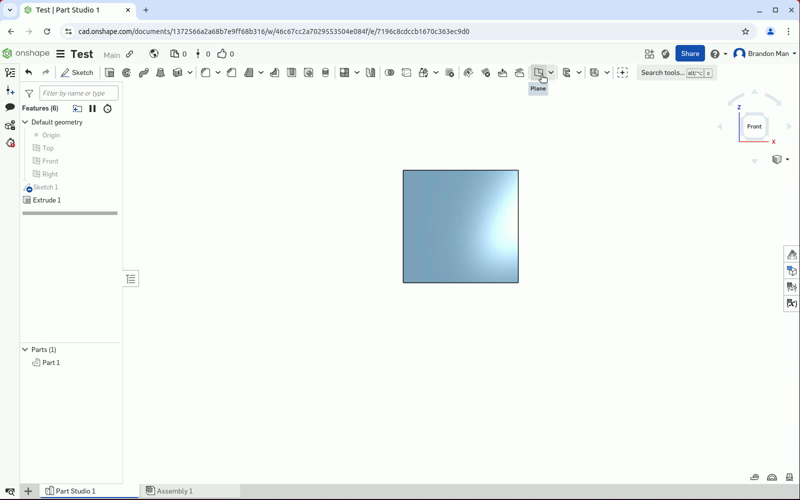
click(541, 75)
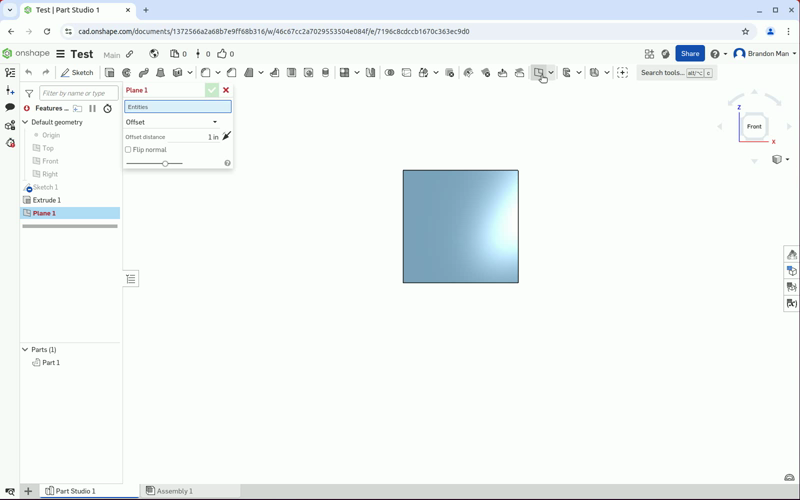
mouse_move(73, 163)
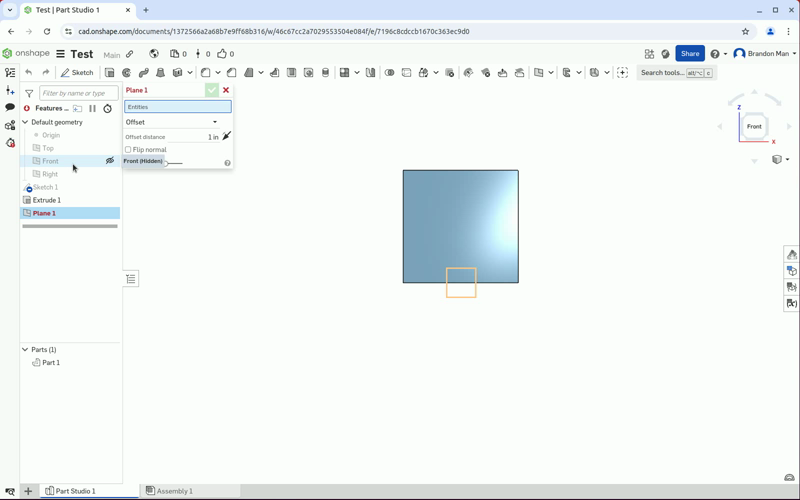
click(73, 163)
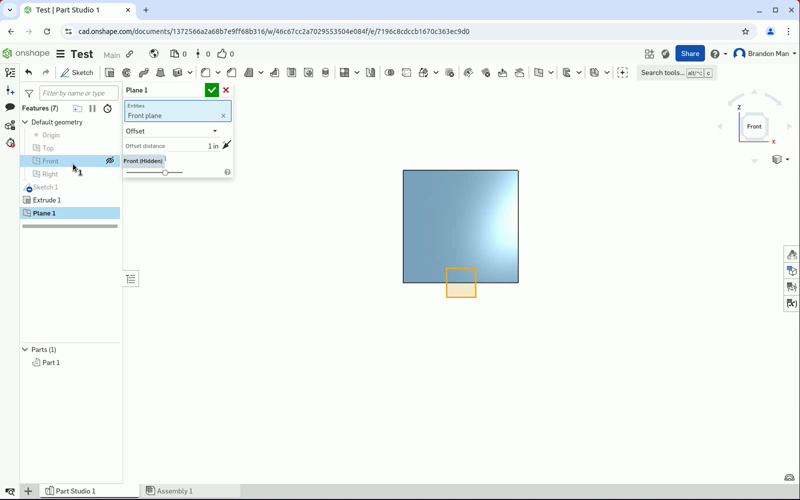
key(tab, 2)
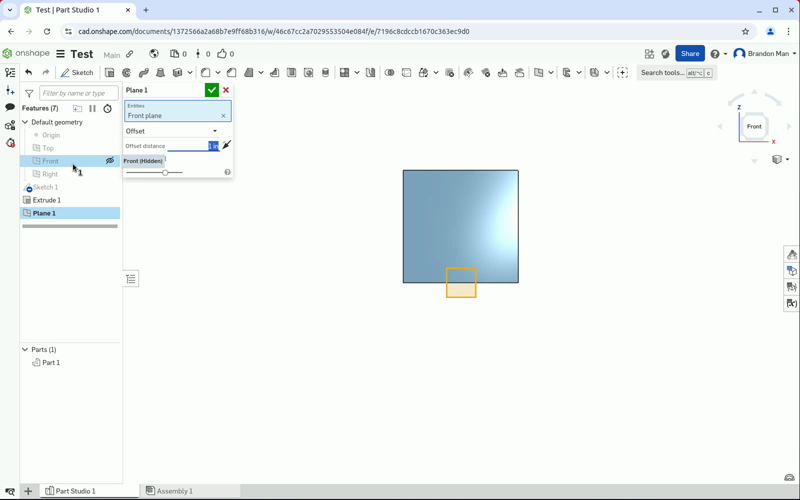
text(3.851)
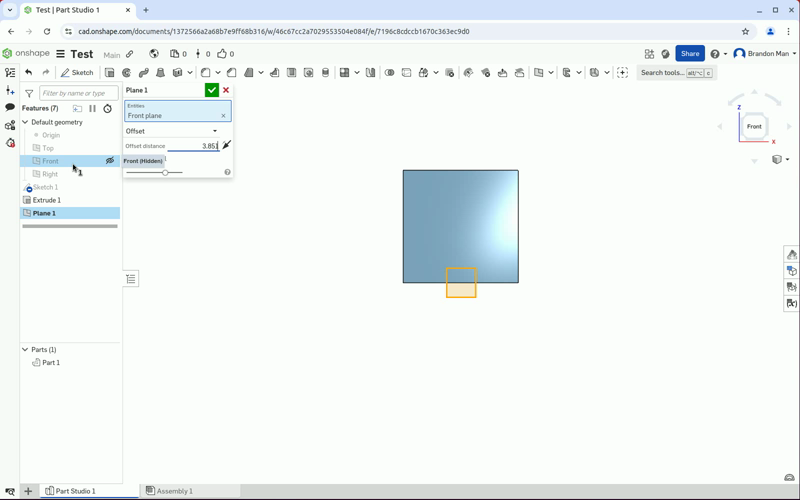
key(enter, 2)
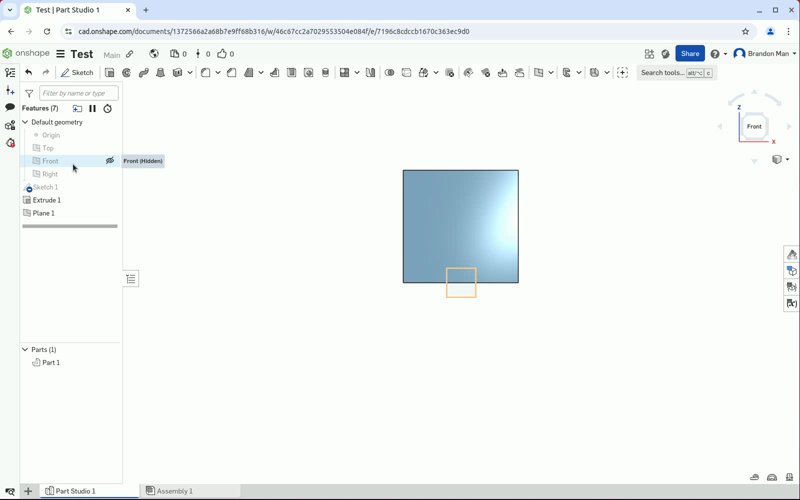
key(shift+s)
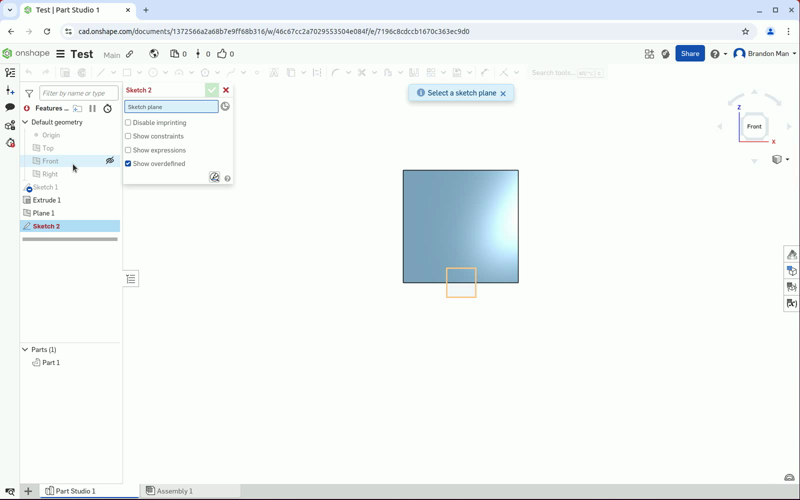
mouse_move(73, 215)
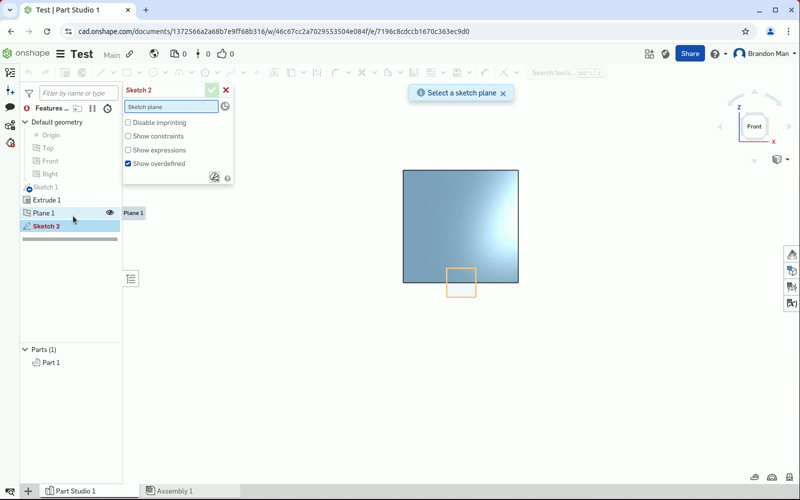
click(73, 215)
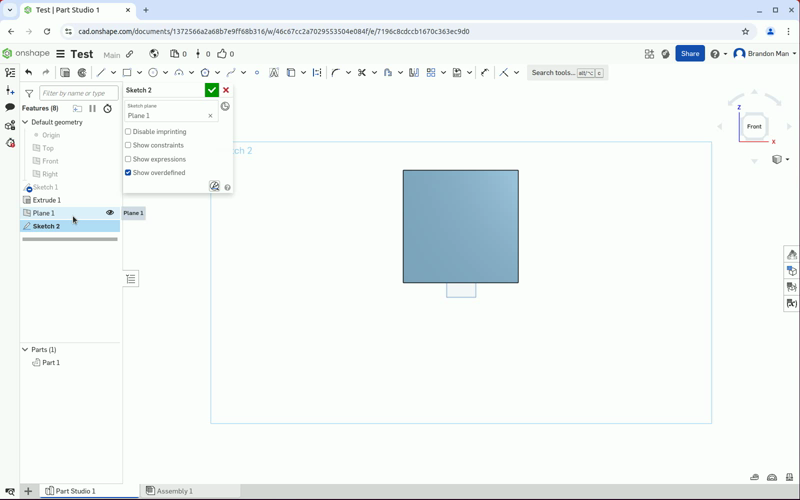
mouse_move(73, 352)
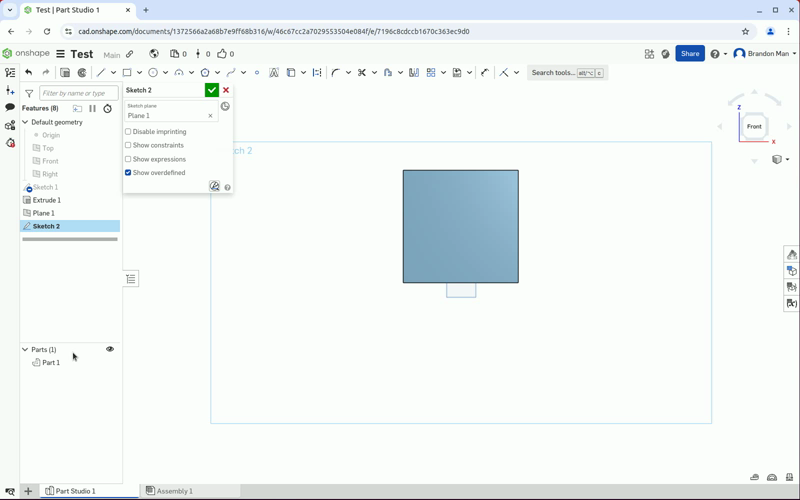
key(y)
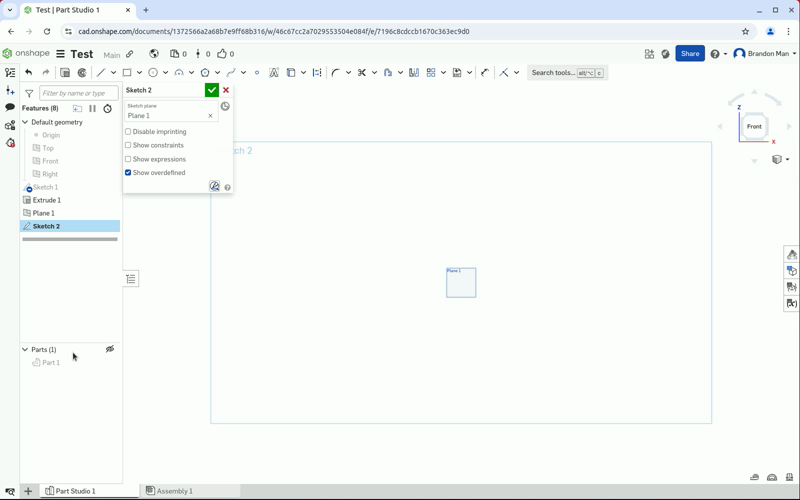
key(l)
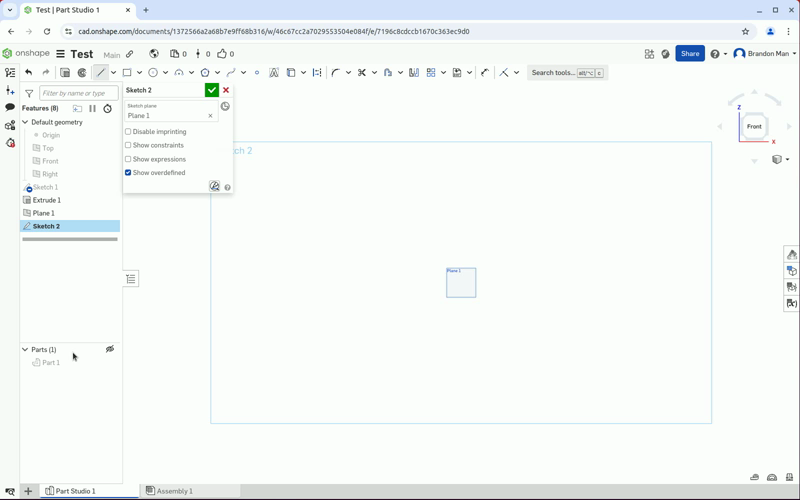
key_down(shift)
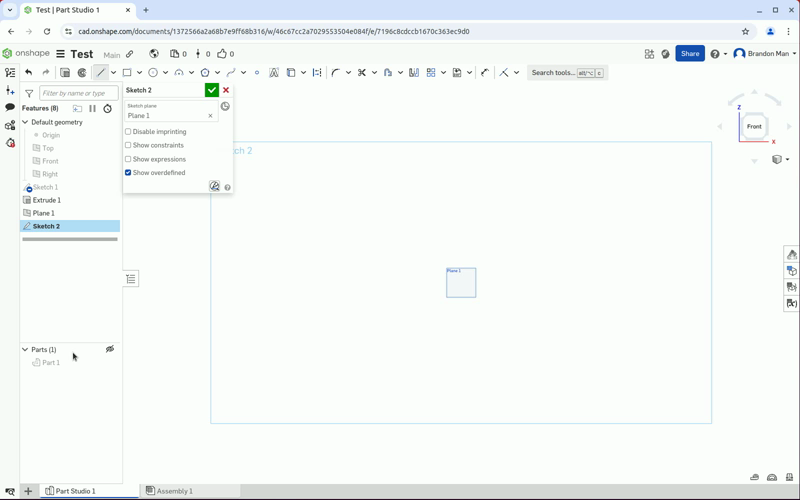
mouse_move(409, 282)
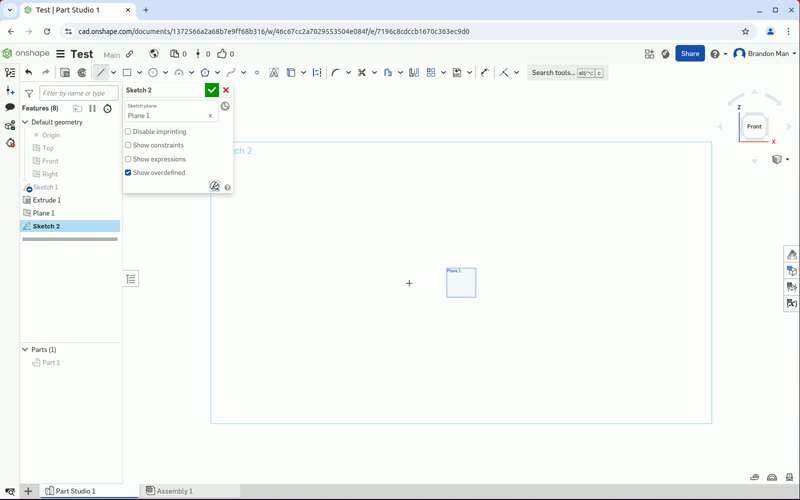
click(409, 282)
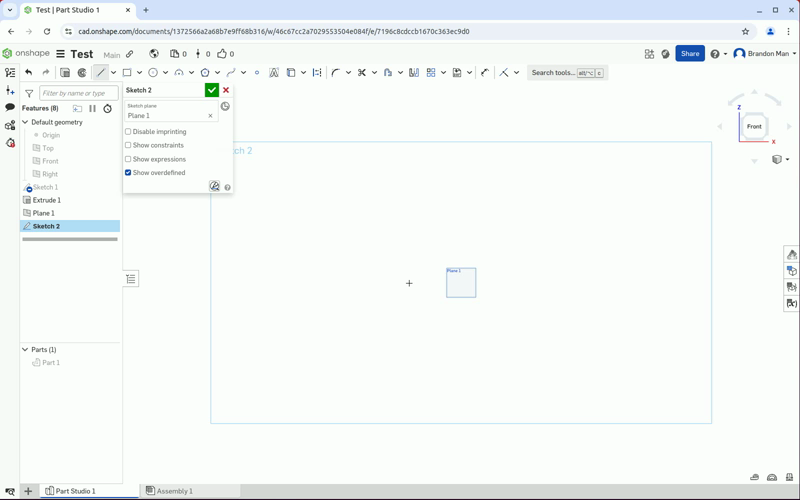
key_up(shift)
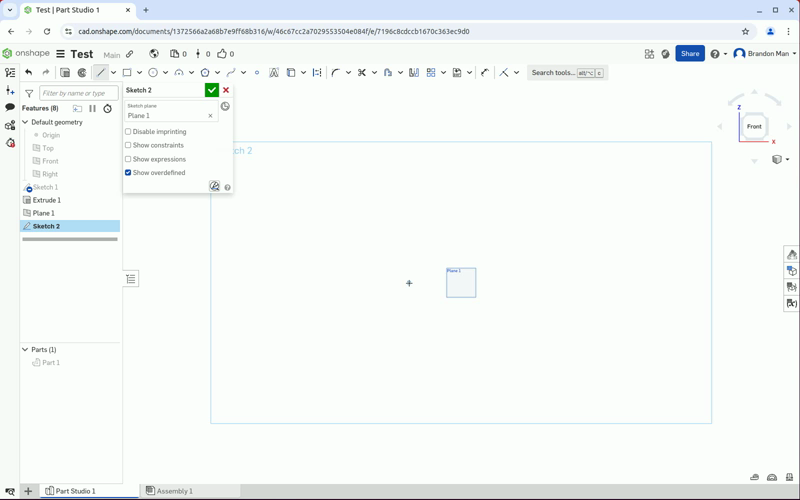
key_down(shift)
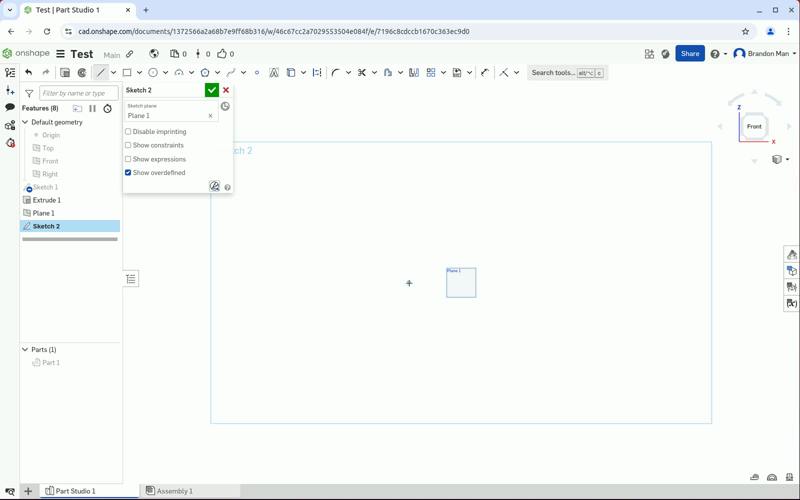
mouse_move(513, 282)
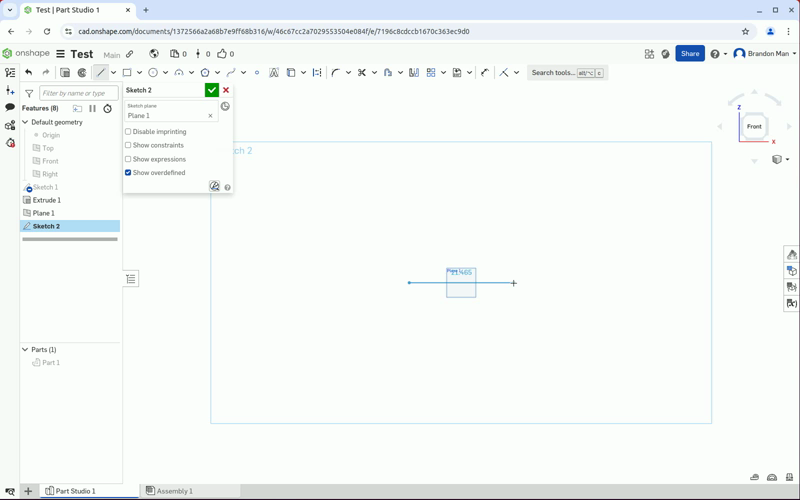
click(513, 282)
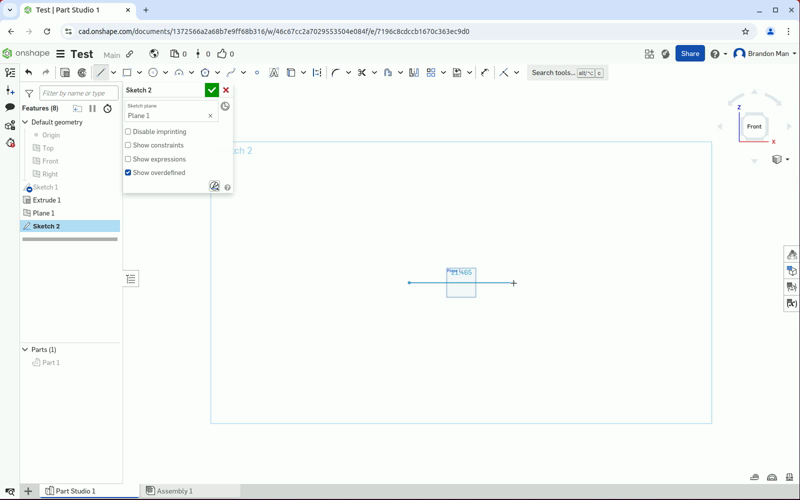
key_up(shift)
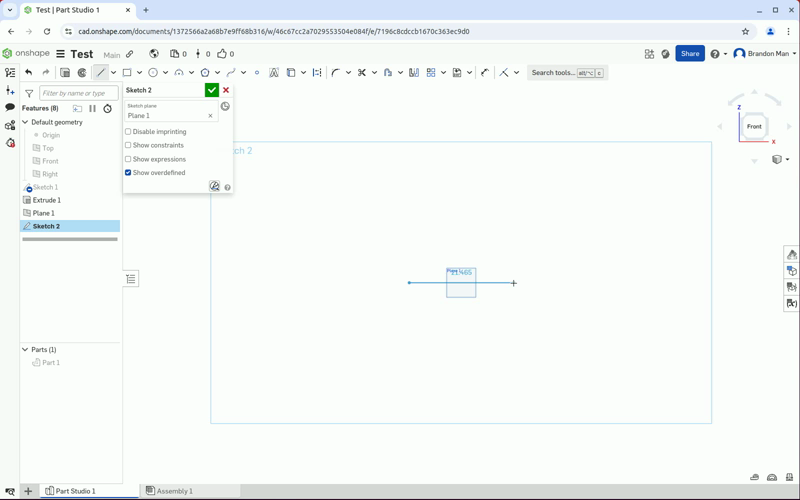
key_down(shift)
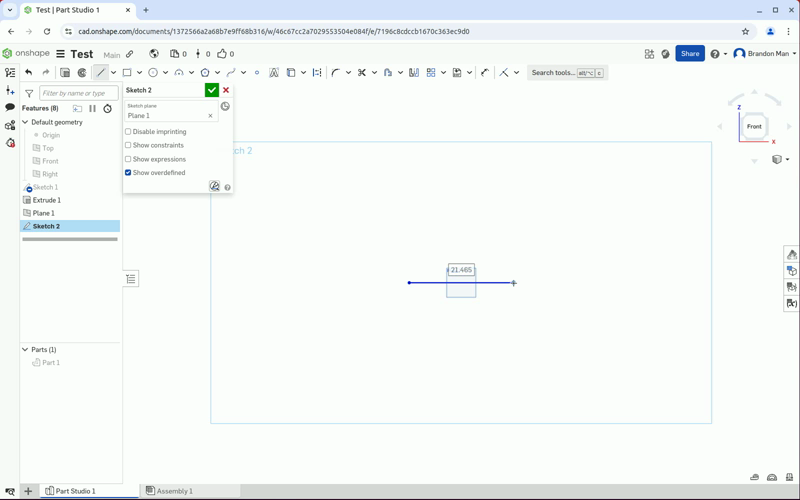
mouse_move(513, 176)
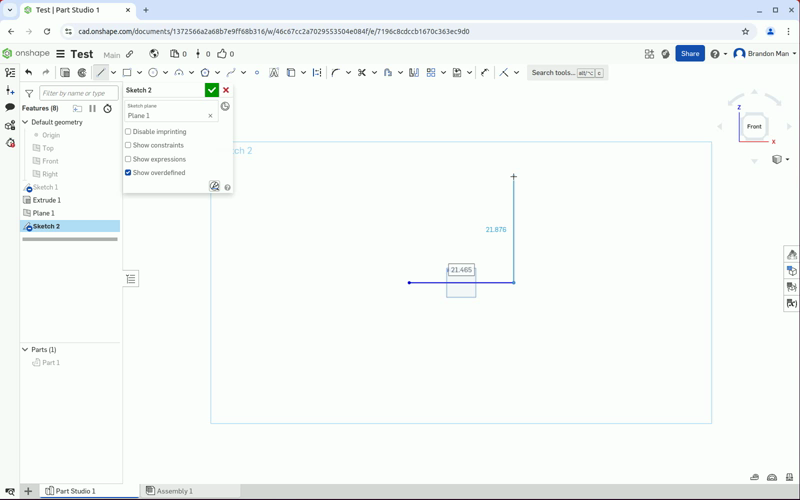
click(513, 176)
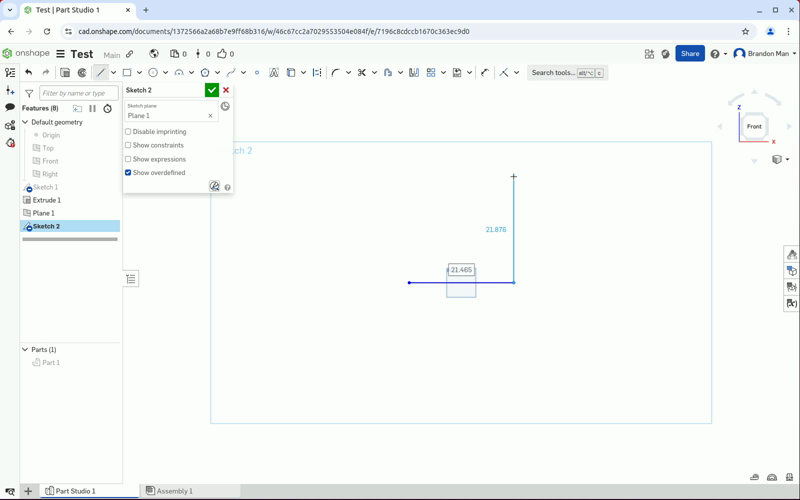
key_up(shift)
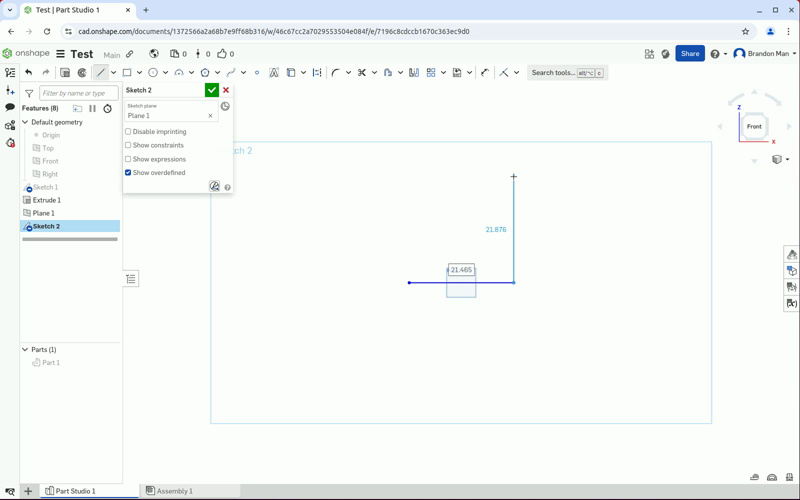
key_down(shift)
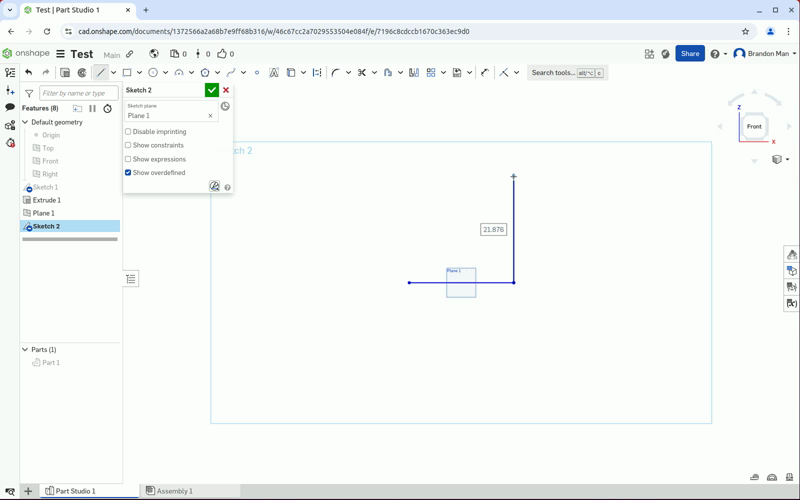
mouse_move(409, 176)
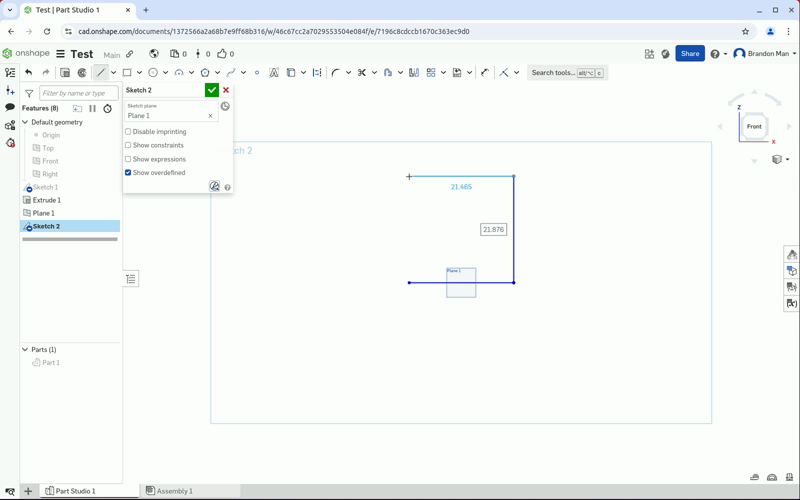
click(409, 176)
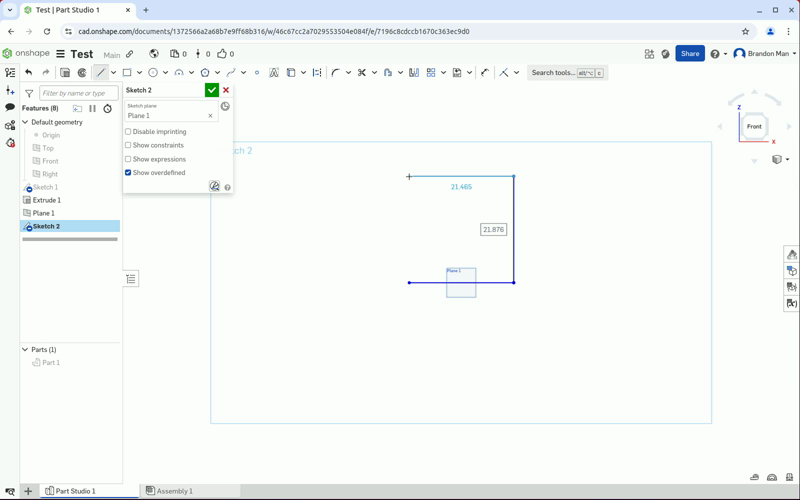
key_up(shift)
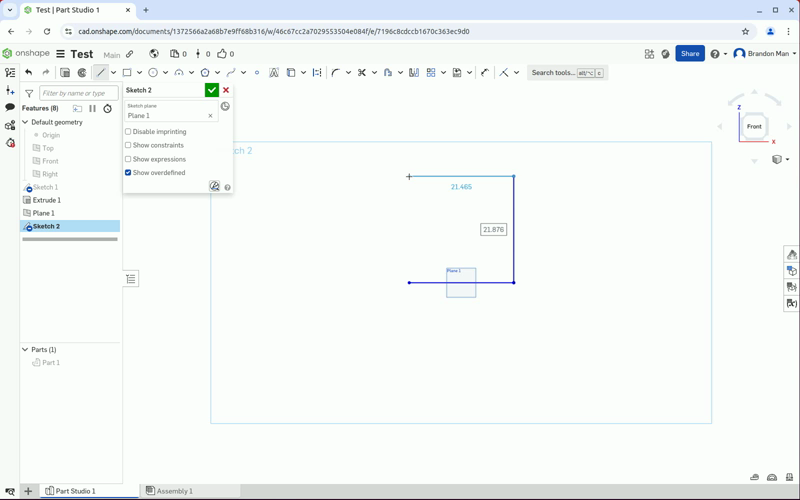
key_down(shift)
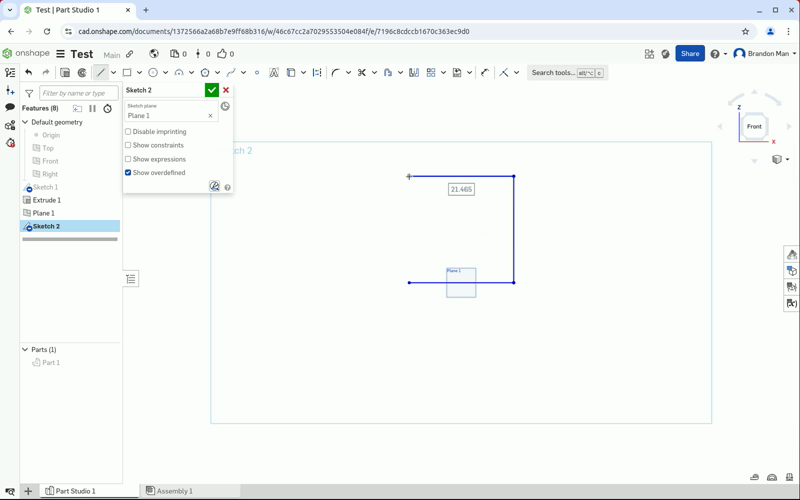
mouse_move(409, 282)
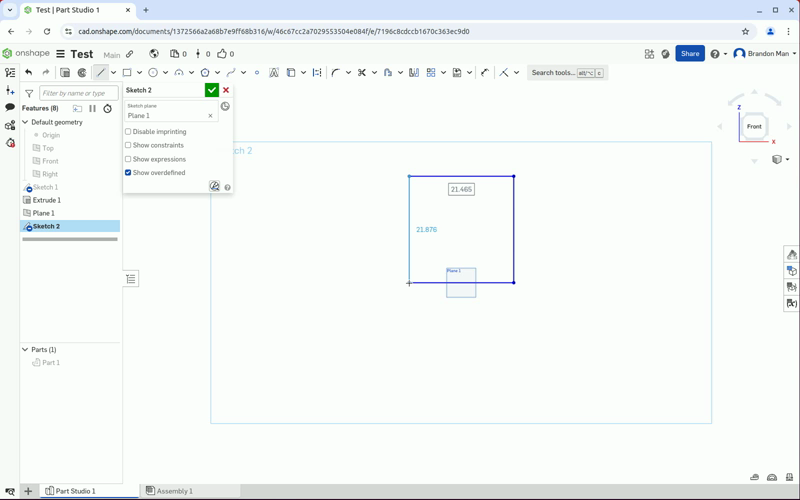
key_up(shift)
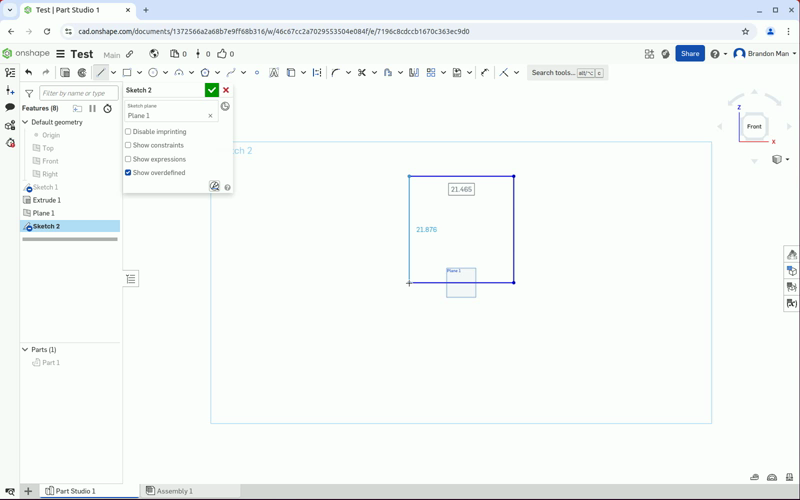
click(409, 282)
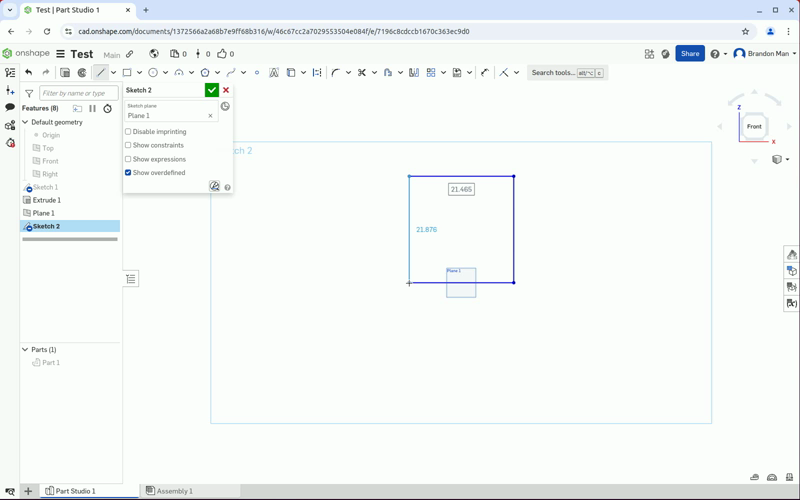
key(esc)
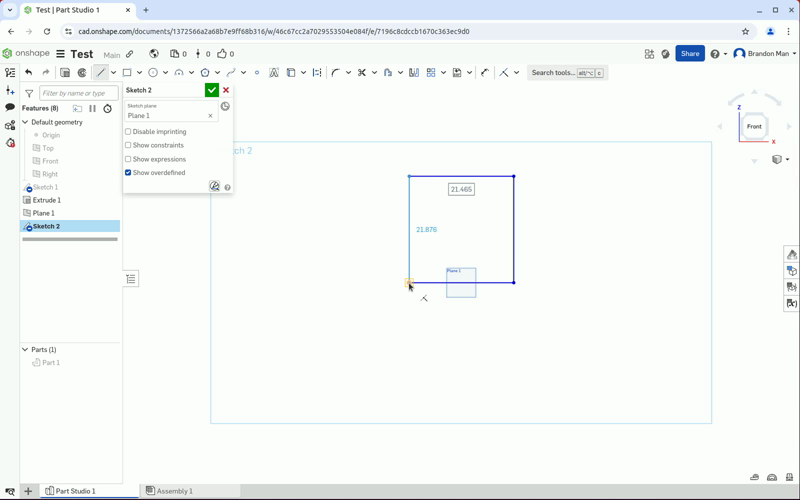
mouse_move(462, 229)
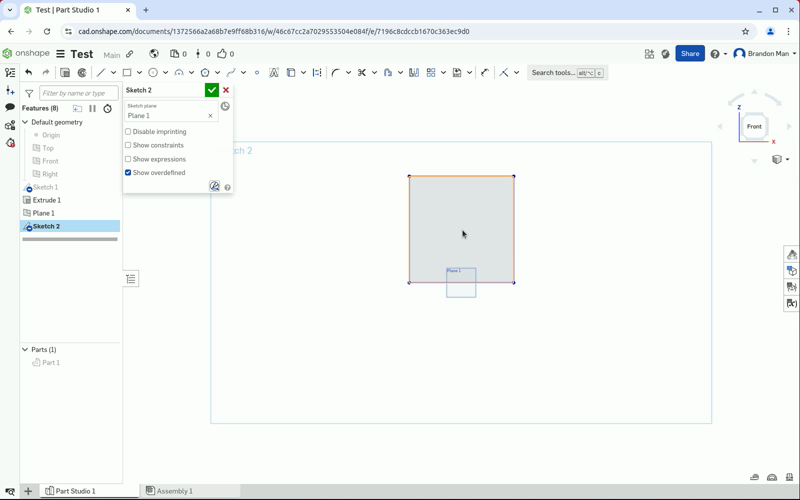
click(462, 229)
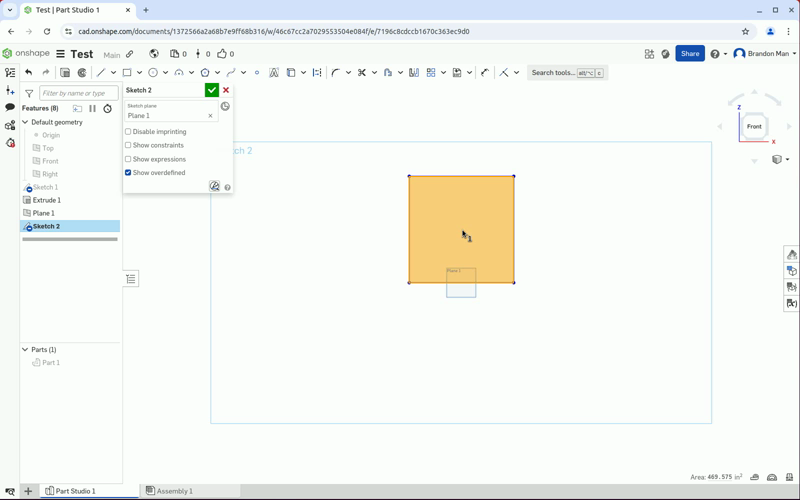
mouse_move(73, 352)
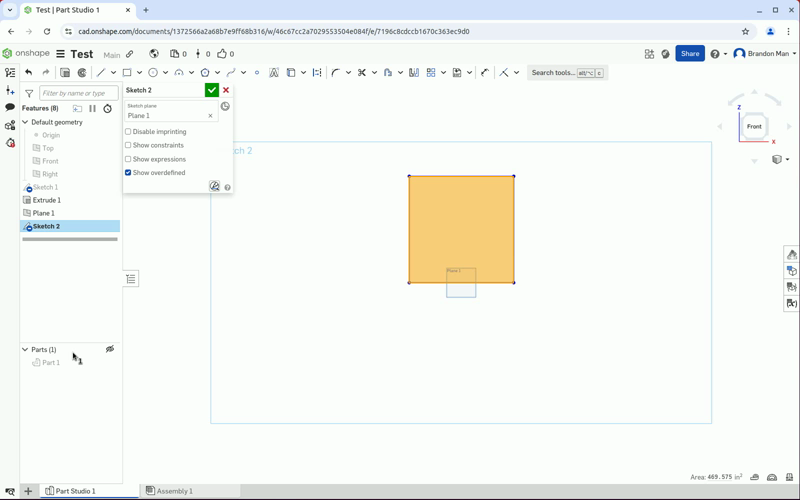
key(shift+y)
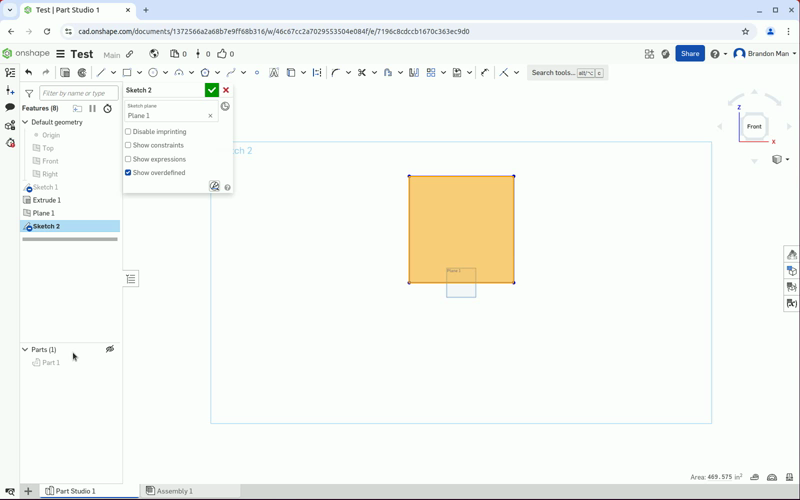
key(shift+e)
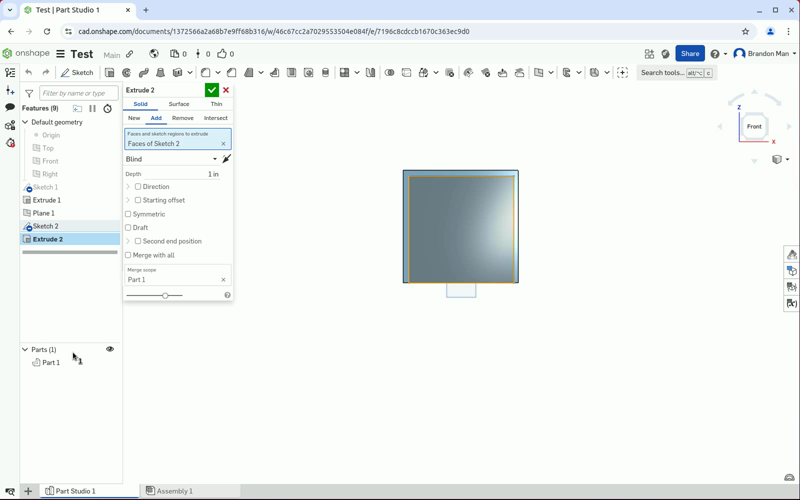
mouse_move(143, 106)
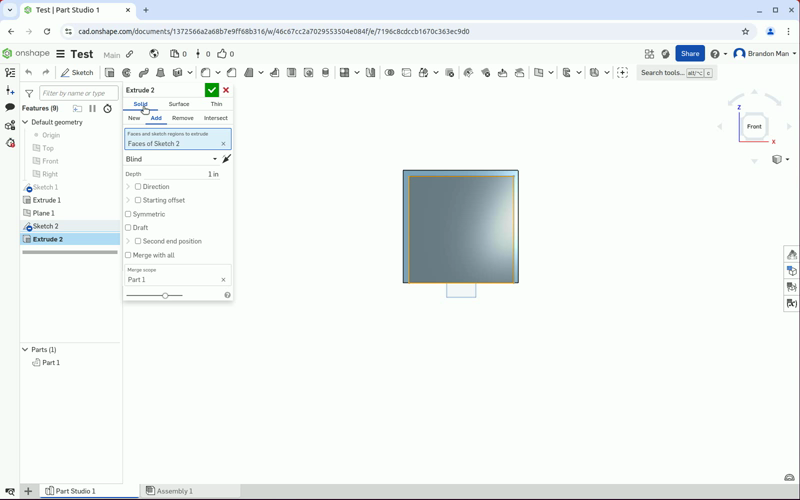
click(143, 106)
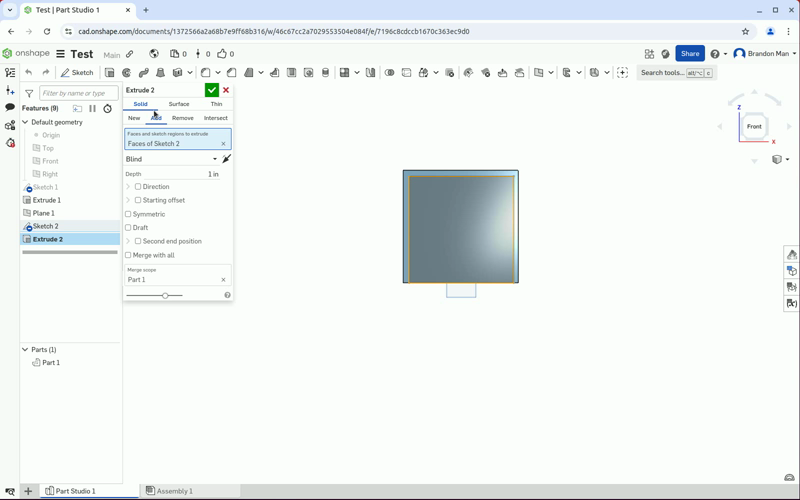
mouse_move(186, 120)
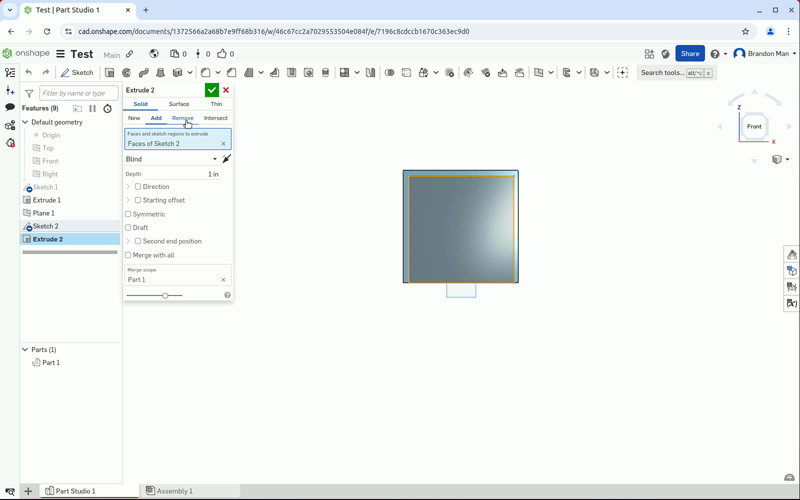
click(186, 120)
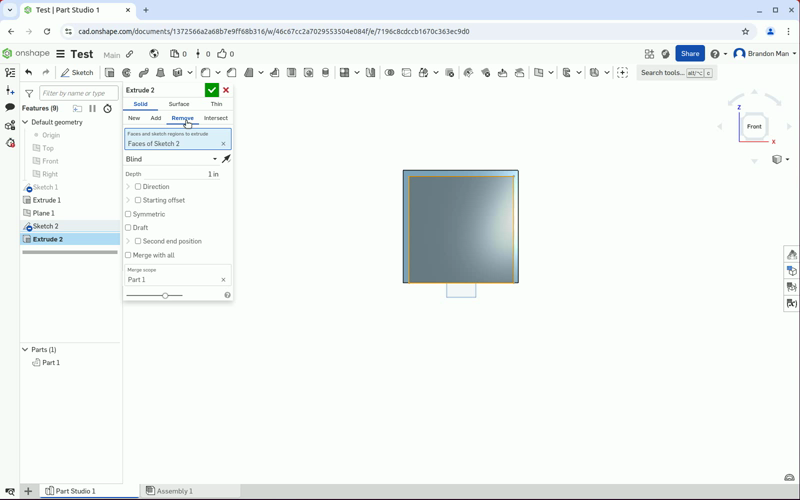
key(tab, 4)
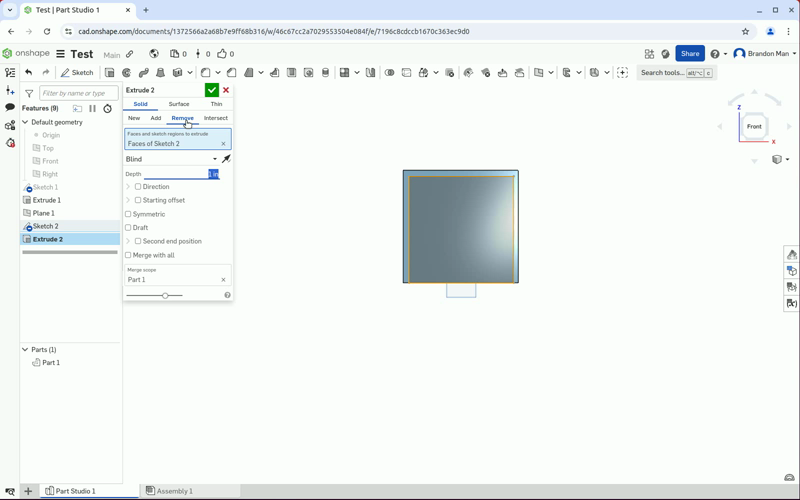
text(6.74)
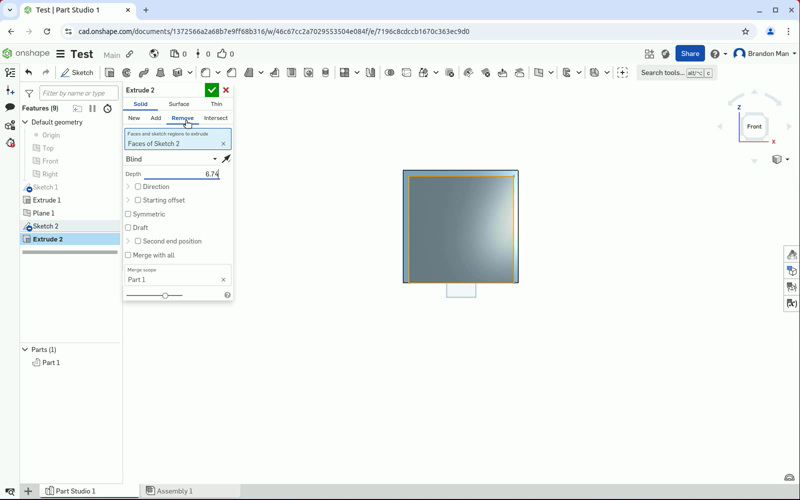
key(tab, 6)
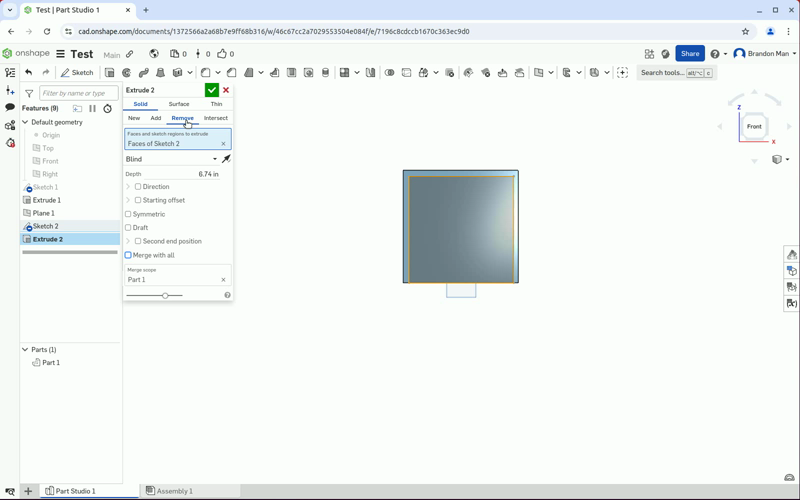
key(space)
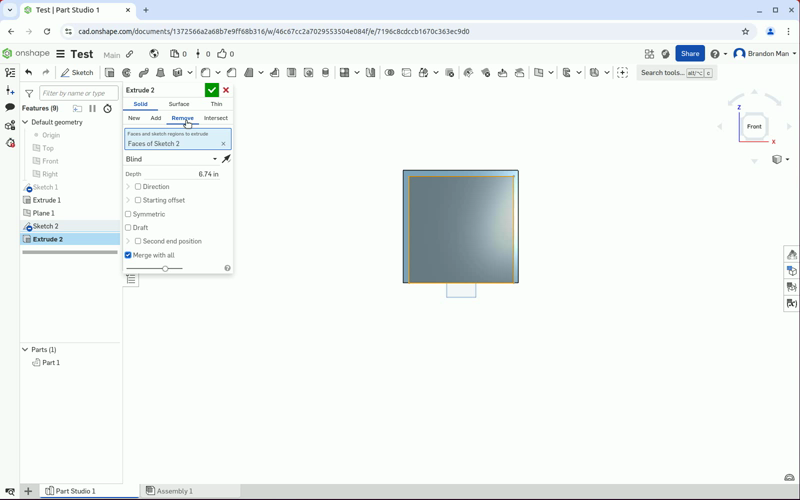
key(enter)
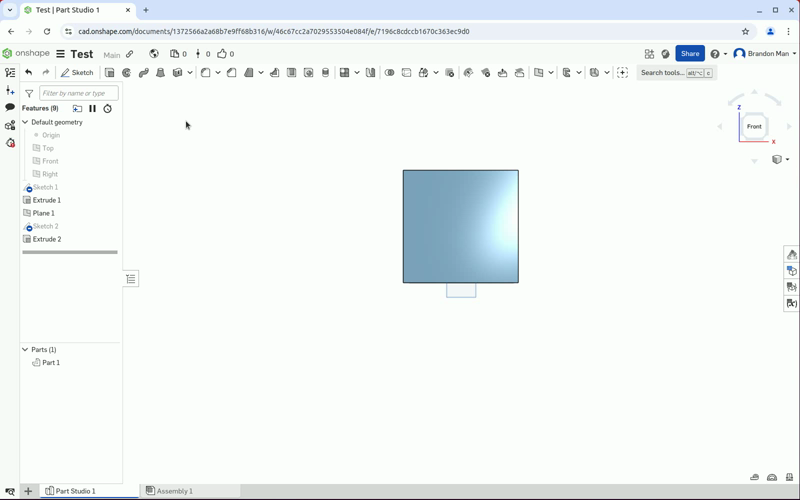
key(shift+h)
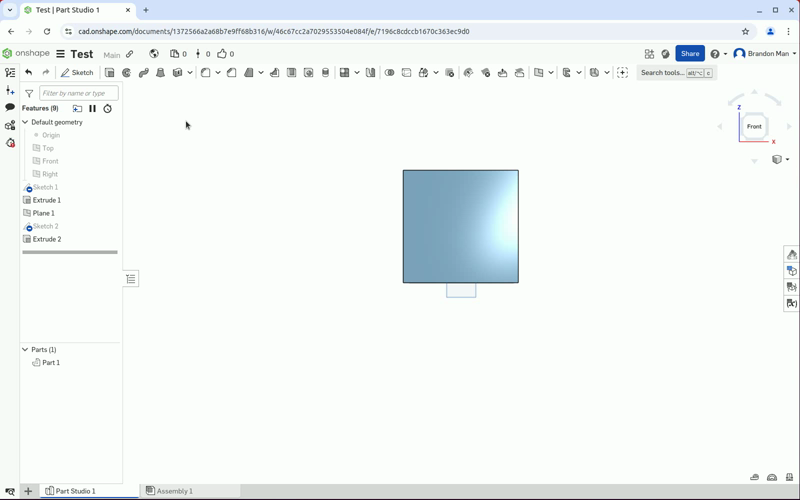
key(shift+h)
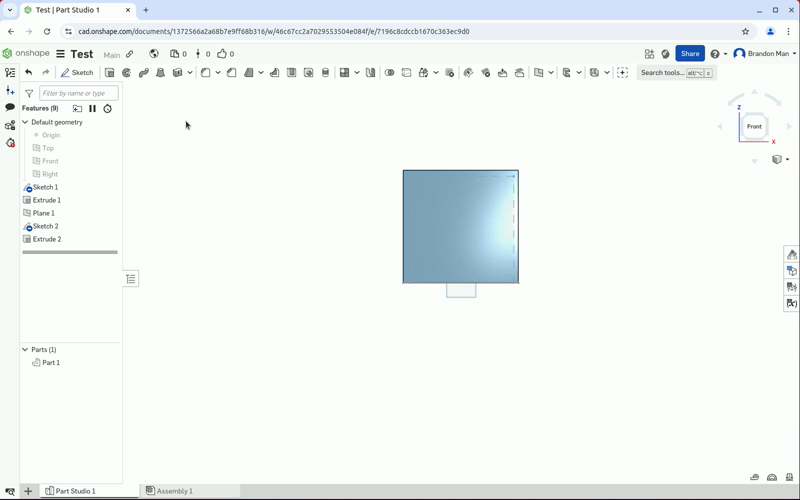
key(shift+7)
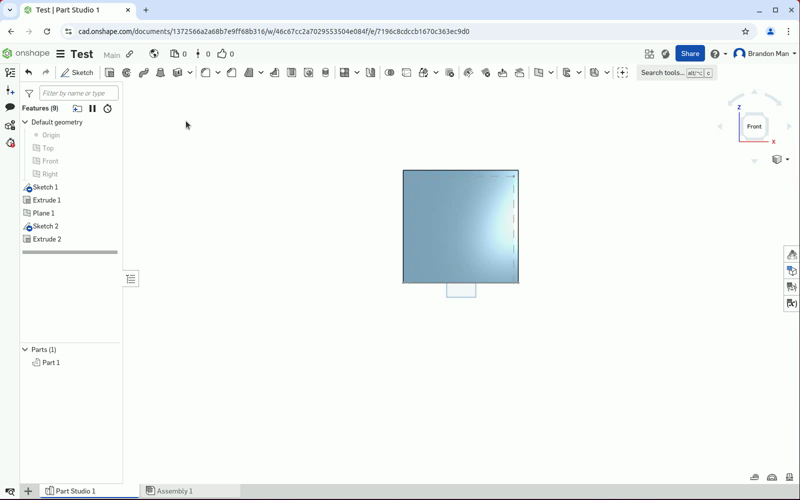
key(left, 2)
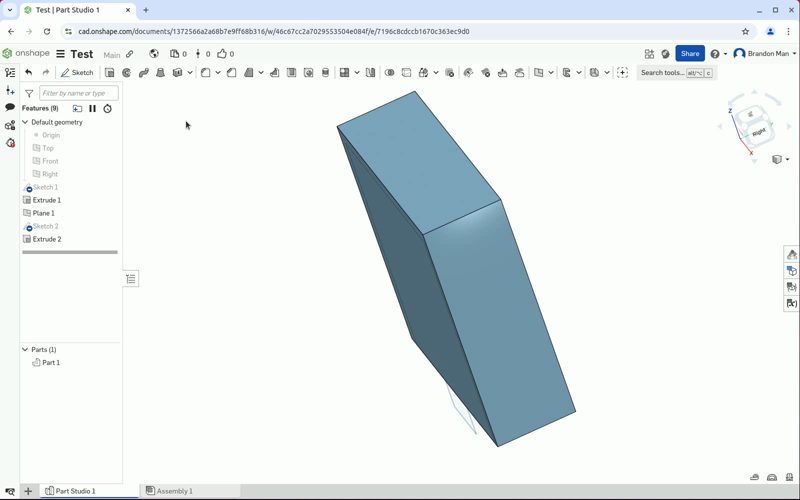
key(down, 2)
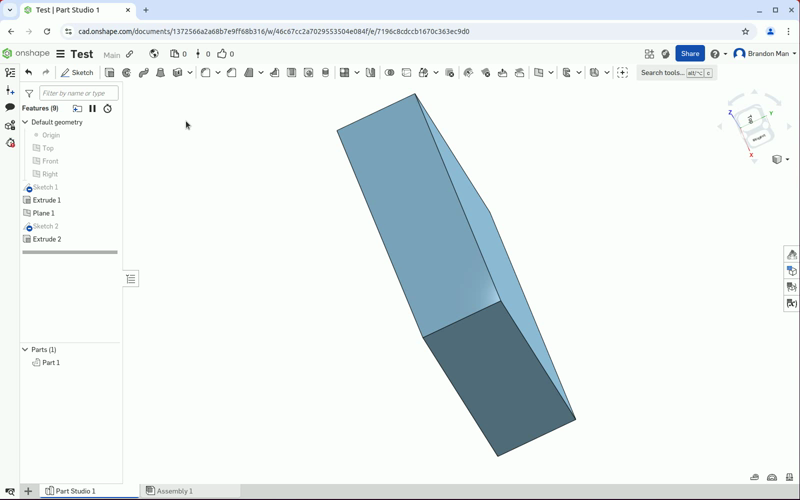
key(up, 2)
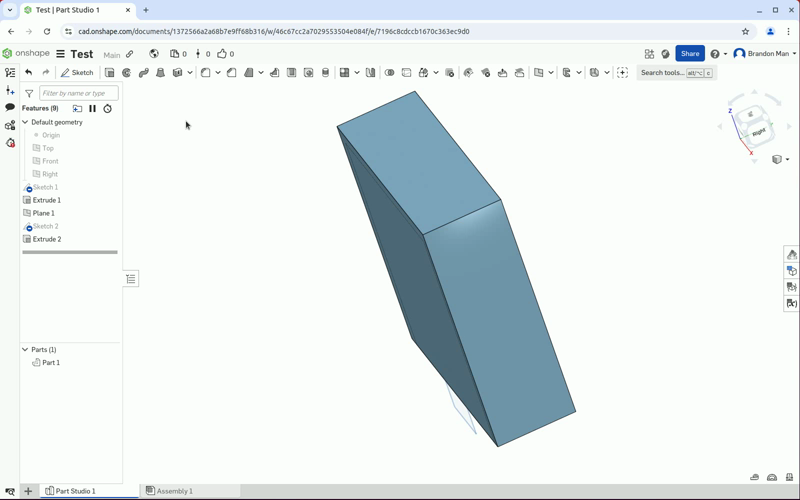
key(right, 2)
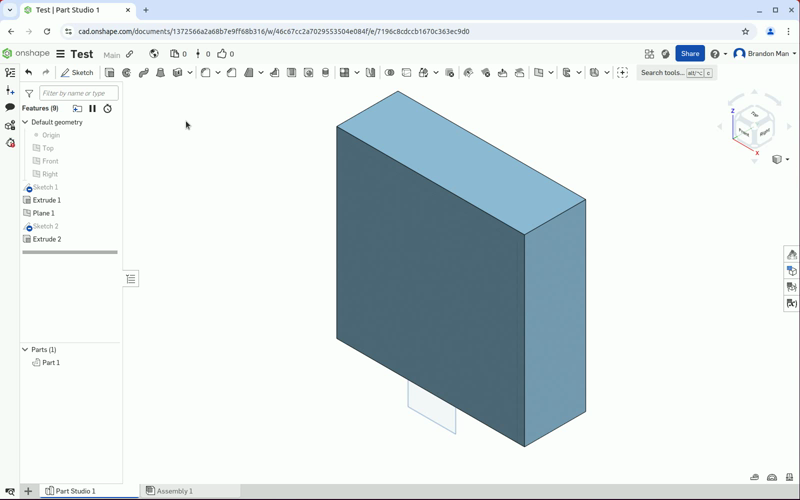
mouse_move(73, 189)
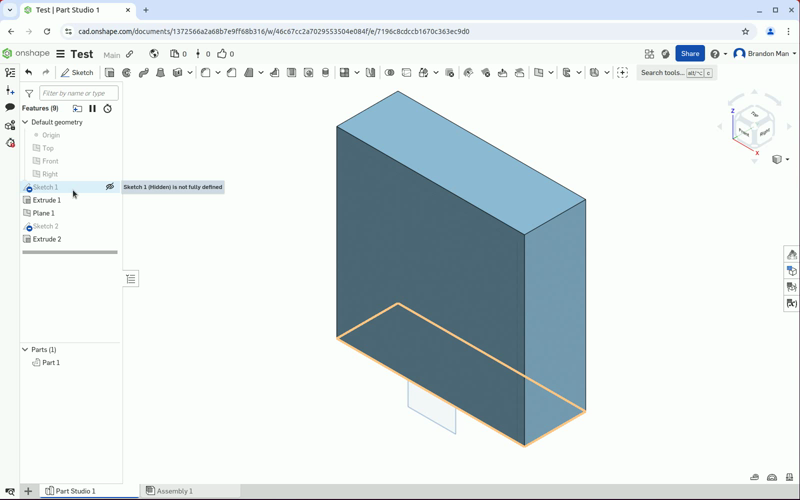
click(73, 189)